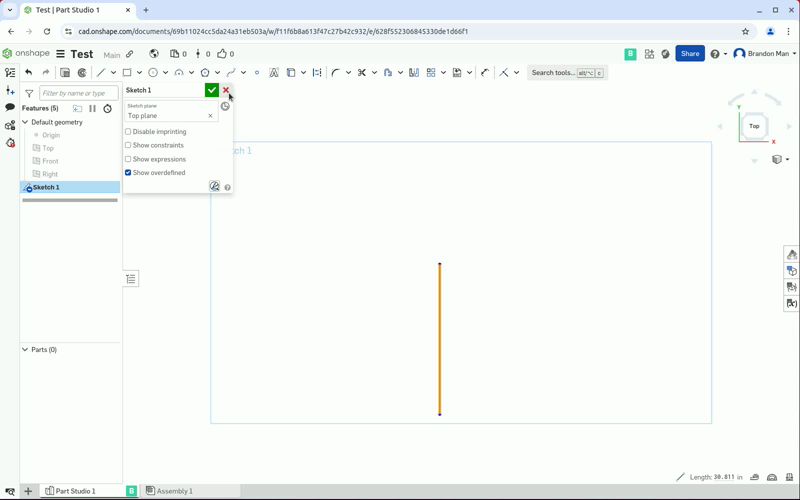
key(shift+h)
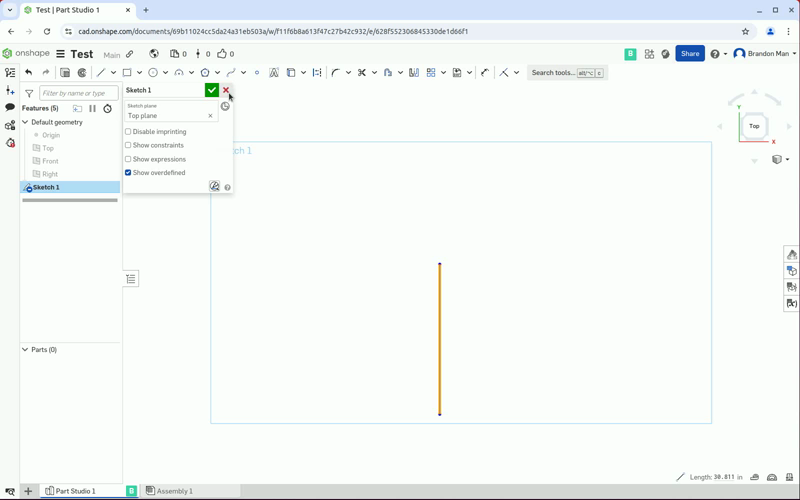
key(shift+s)
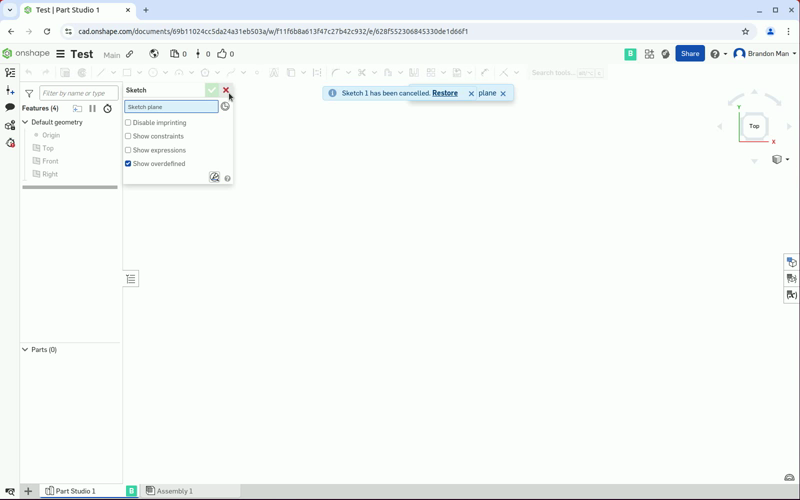
mouse_move(73, 150)
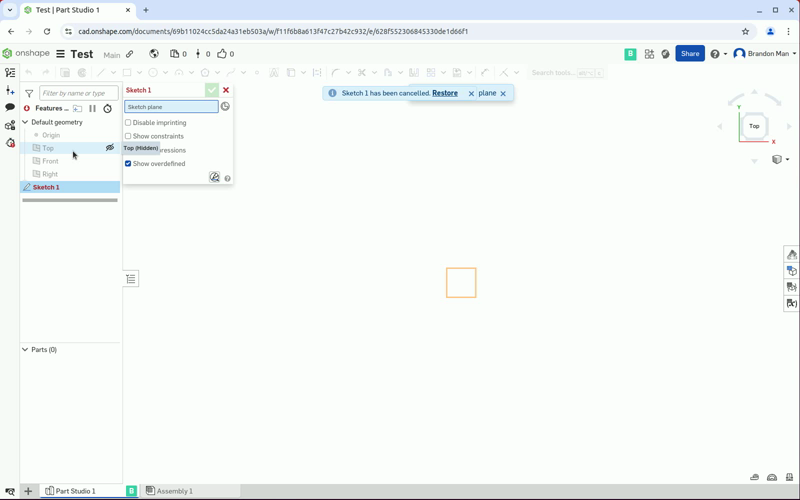
click(73, 150)
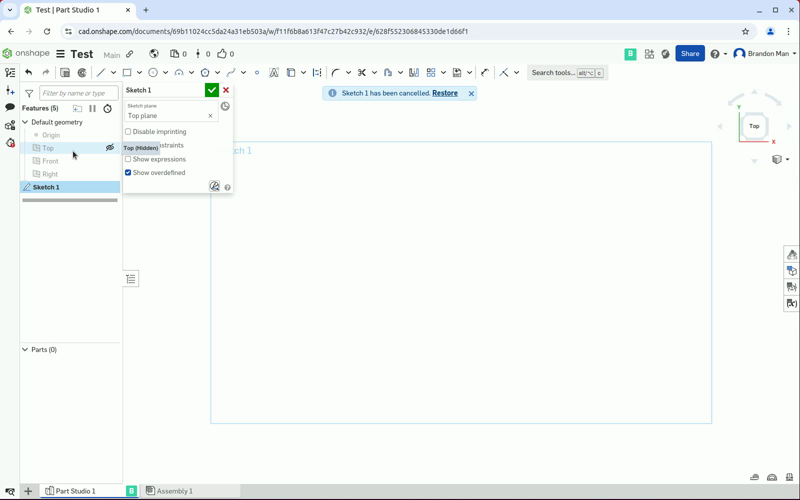
mouse_move(73, 352)
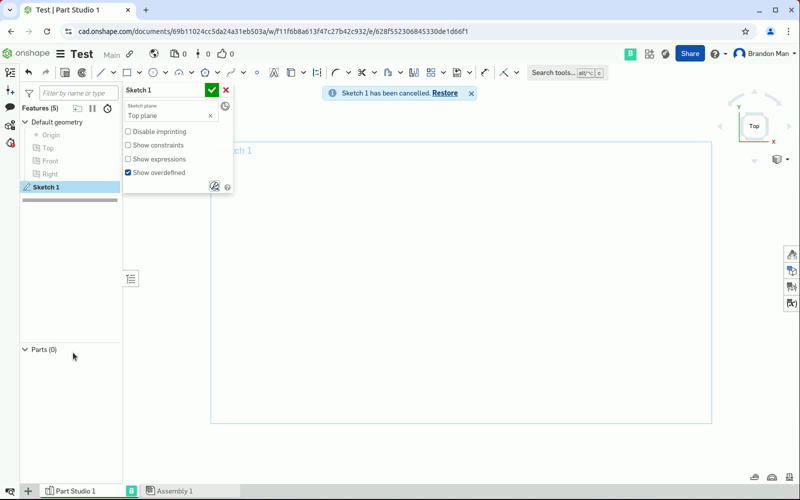
key(y)
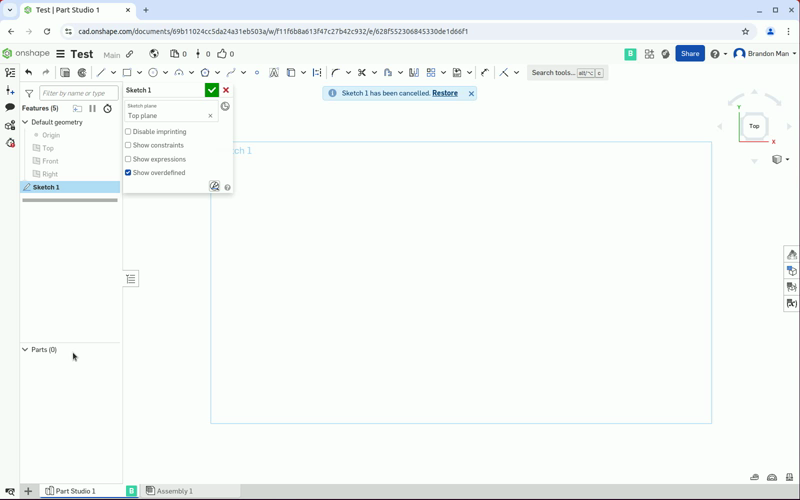
key(c)
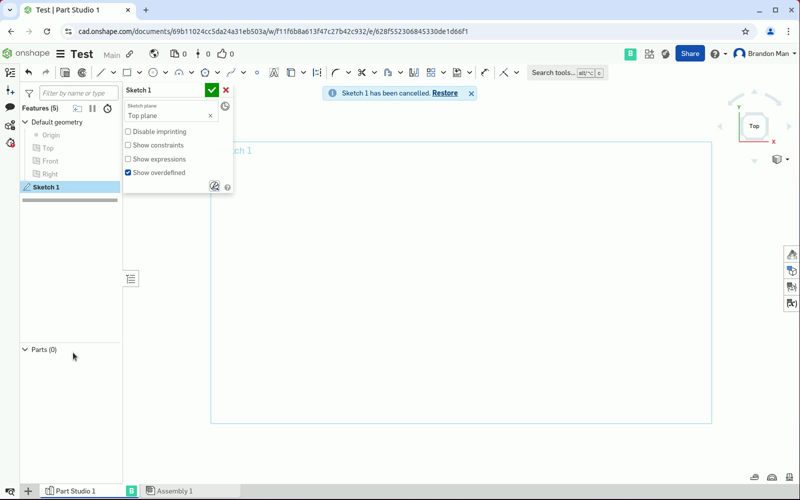
key_down(shift)
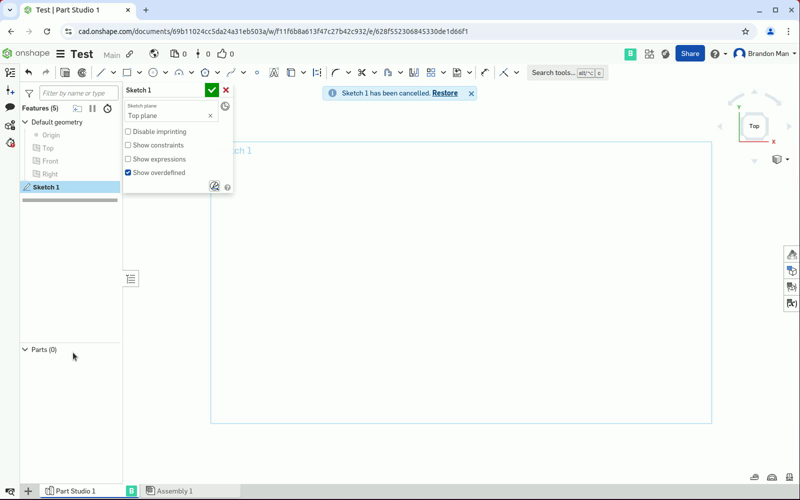
mouse_move(460, 282)
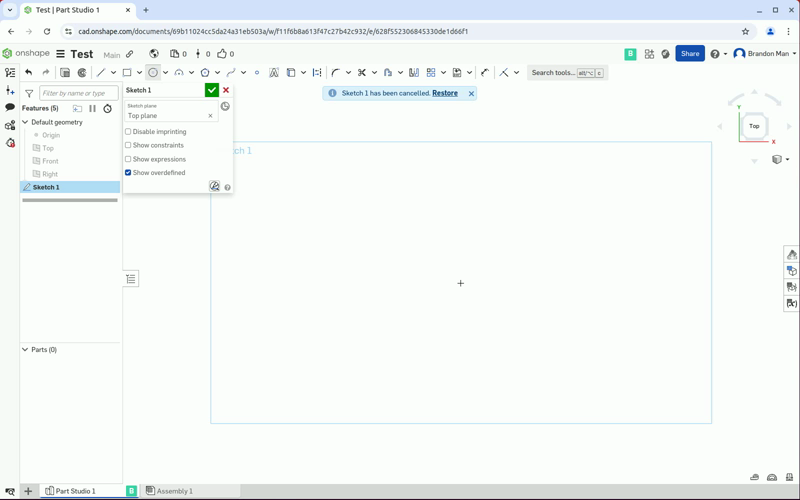
click(460, 282)
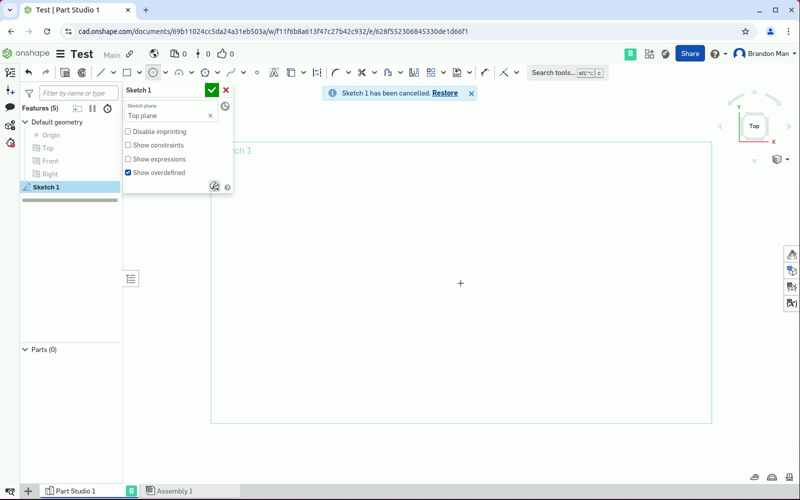
key_up(shift)
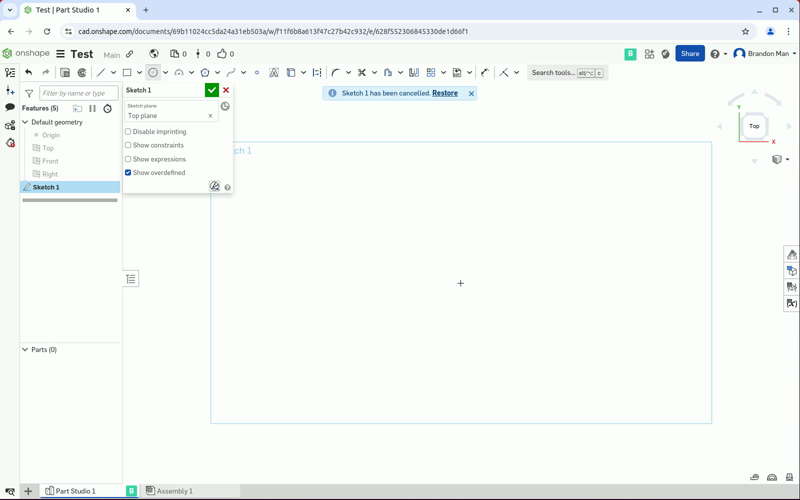
mouse_move(486, 282)
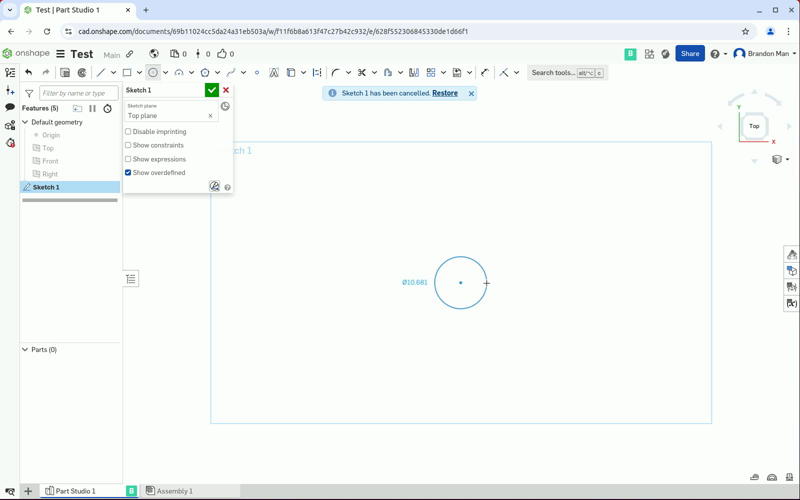
click(486, 282)
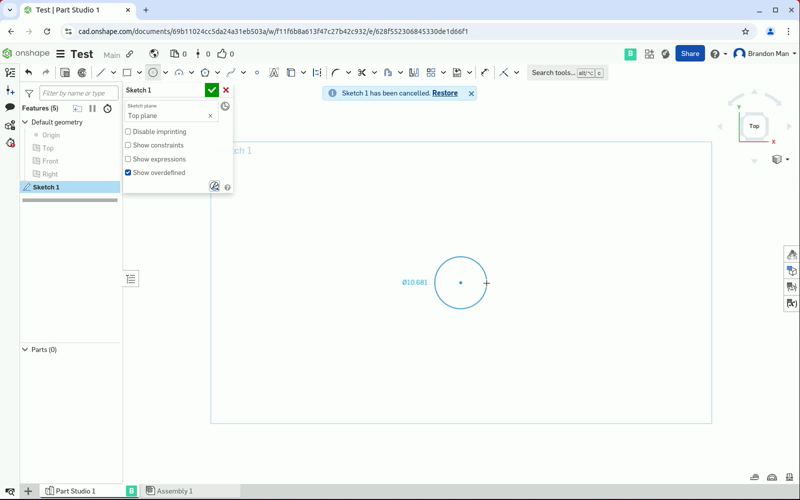
key(esc)
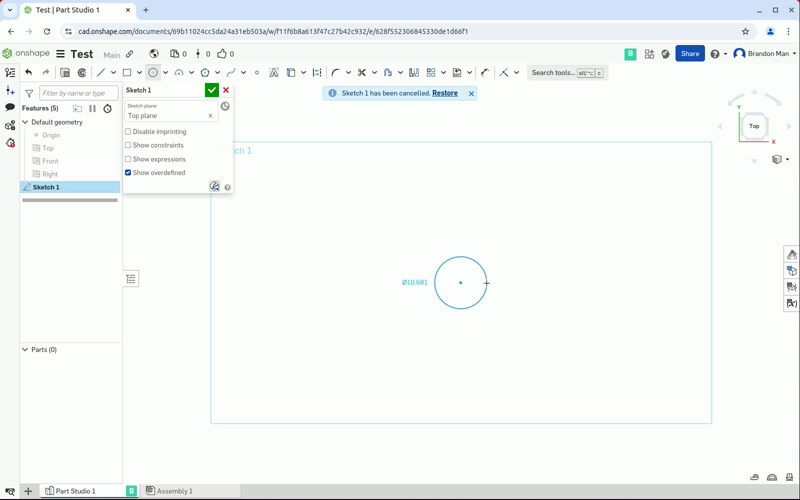
key(c)
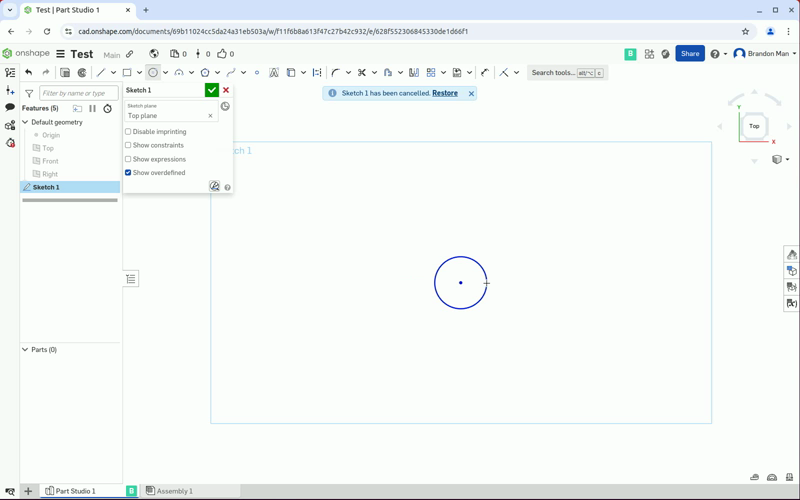
key_down(shift)
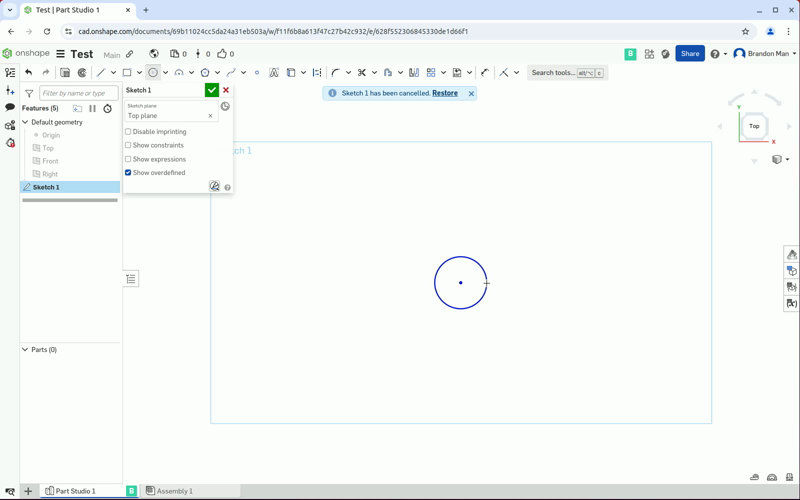
mouse_move(460, 282)
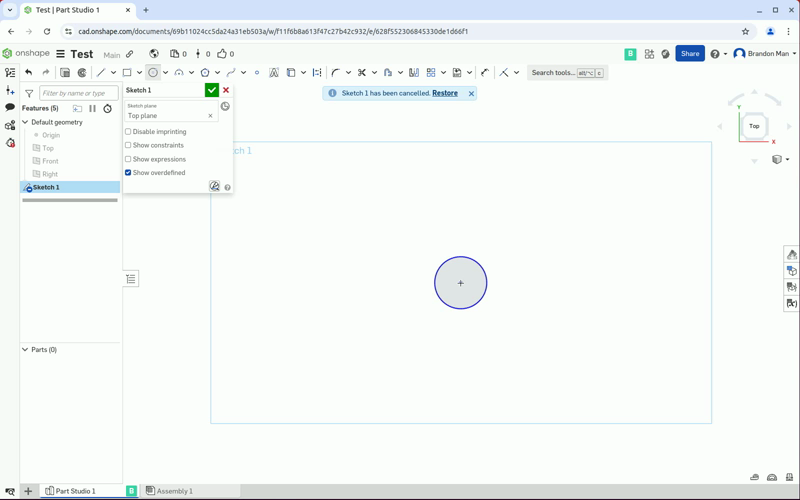
click(460, 282)
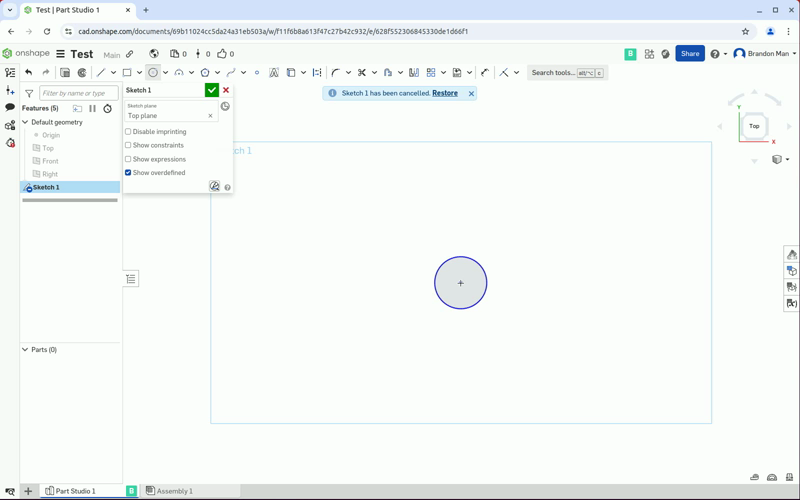
key_up(shift)
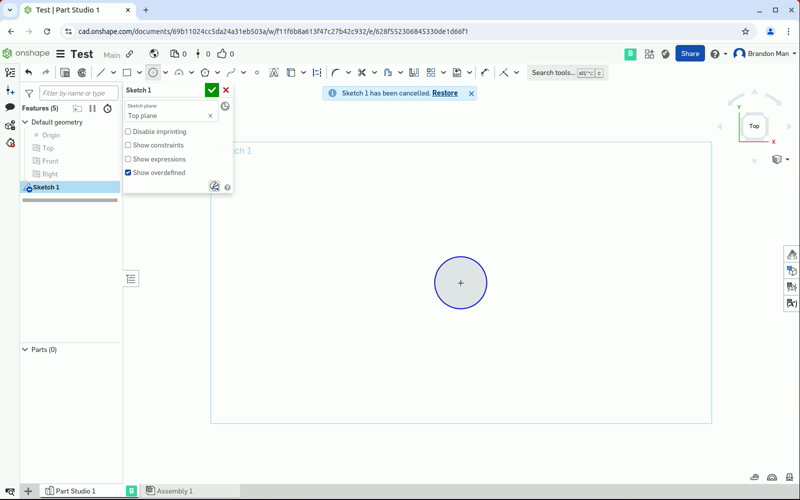
mouse_move(464, 282)
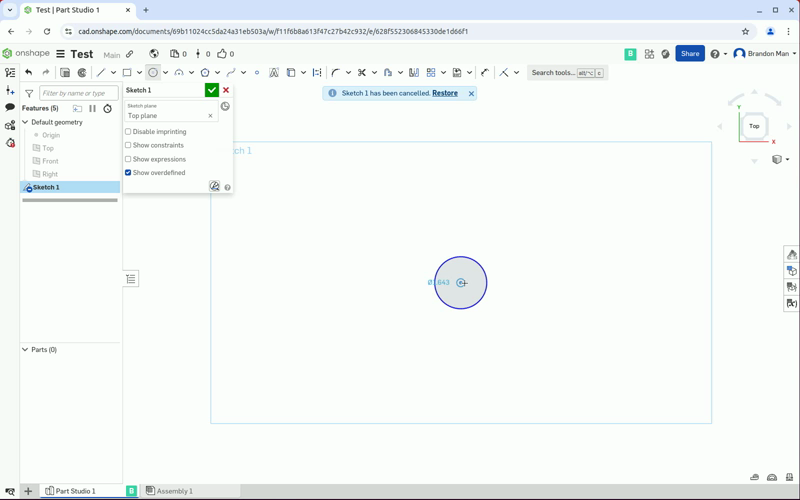
scroll(6)
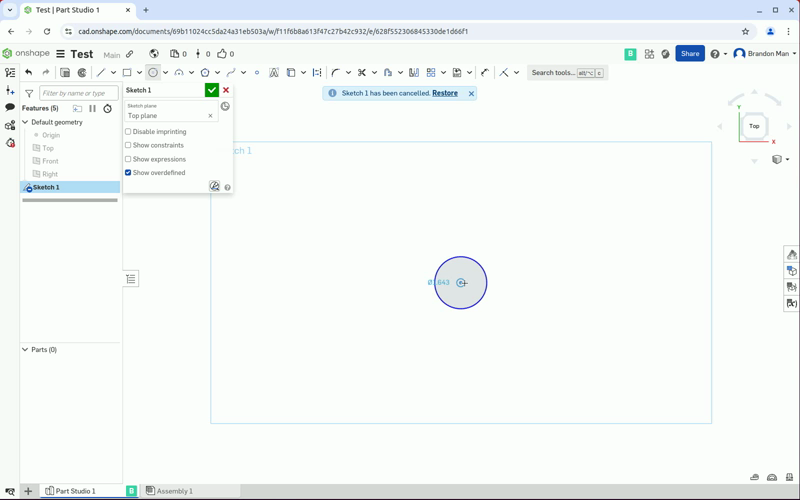
scroll(6)
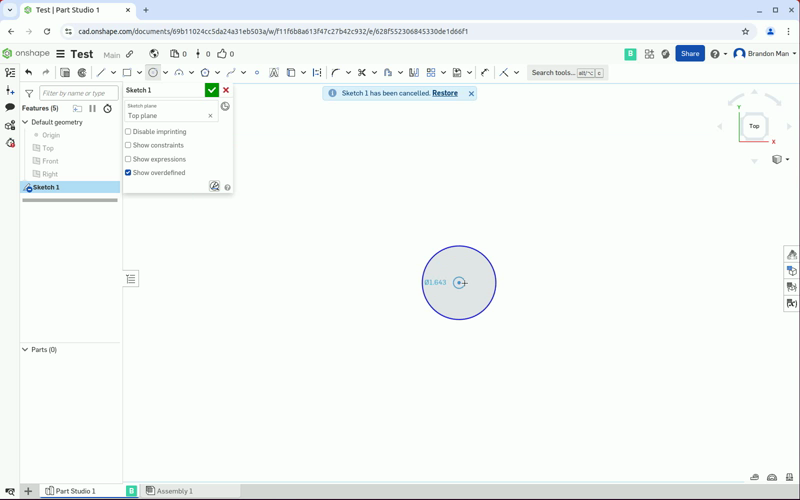
scroll(6)
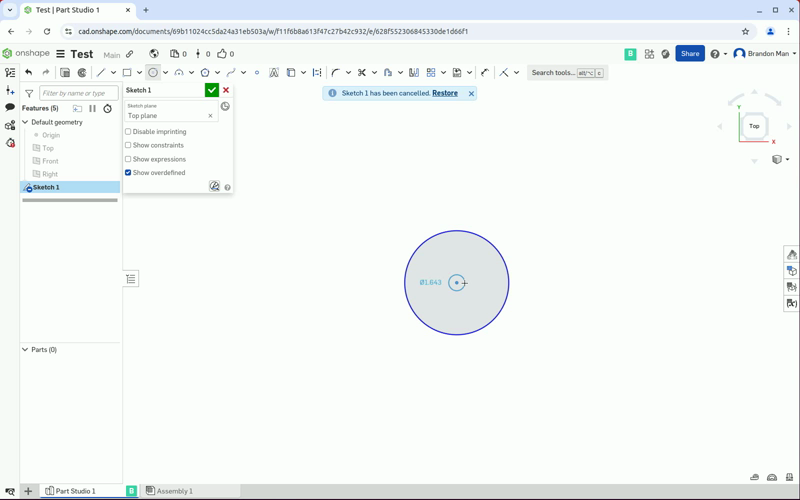
scroll(6)
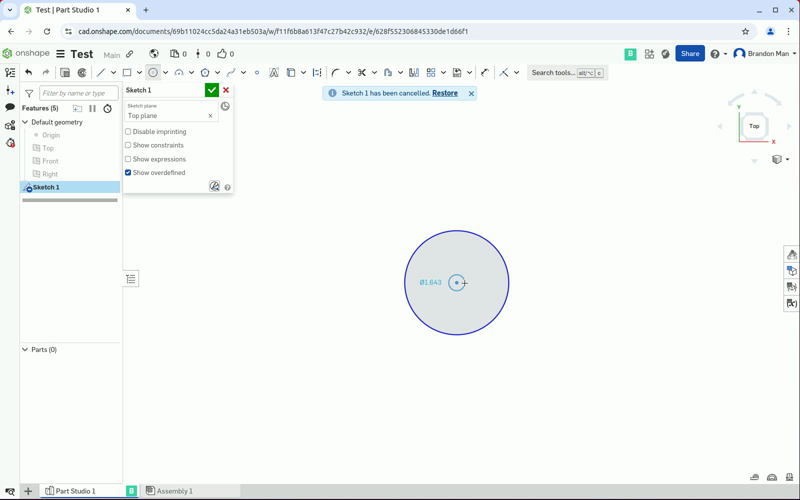
scroll(6)
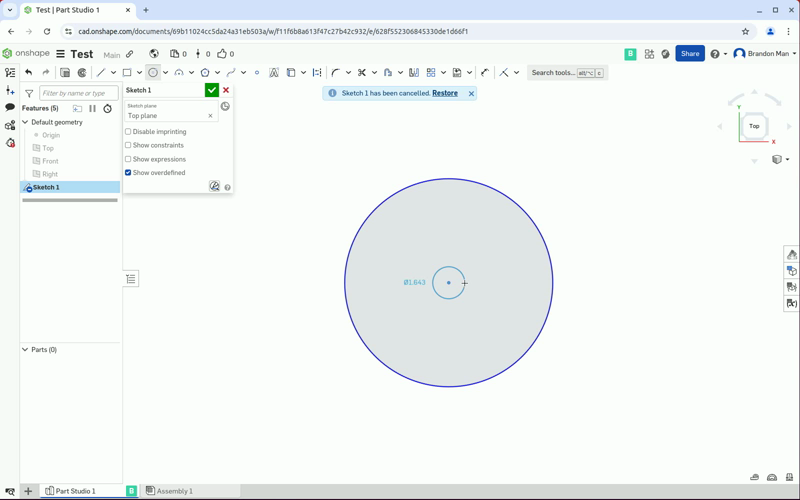
scroll(6)
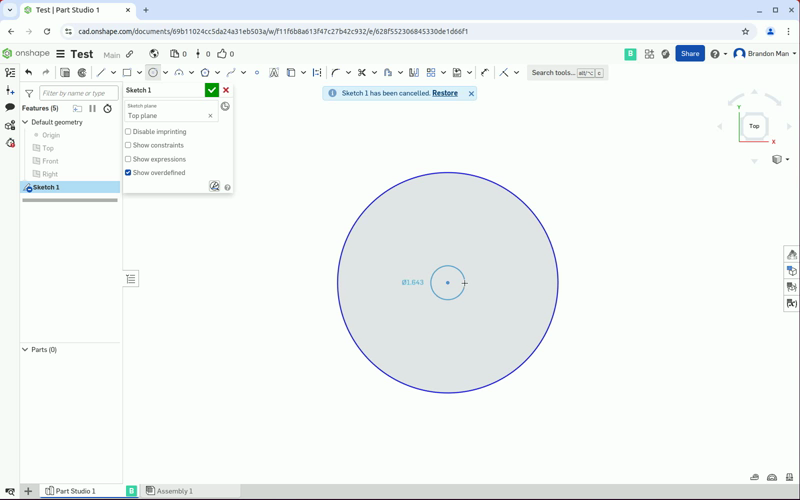
scroll(6)
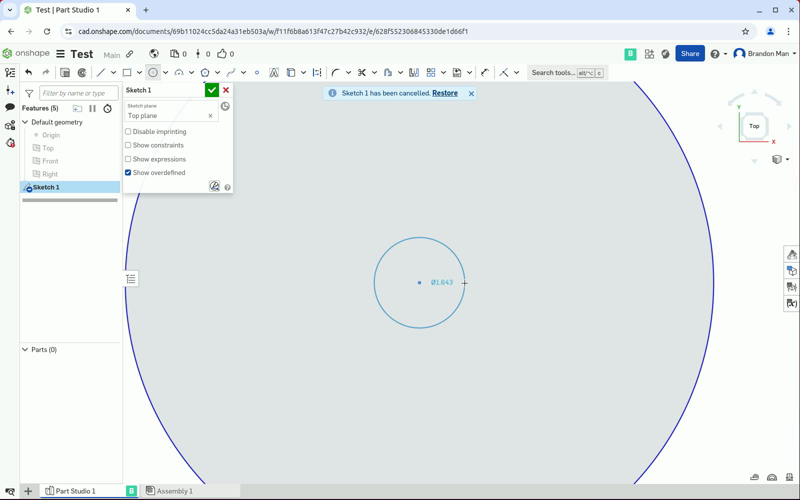
click(464, 282)
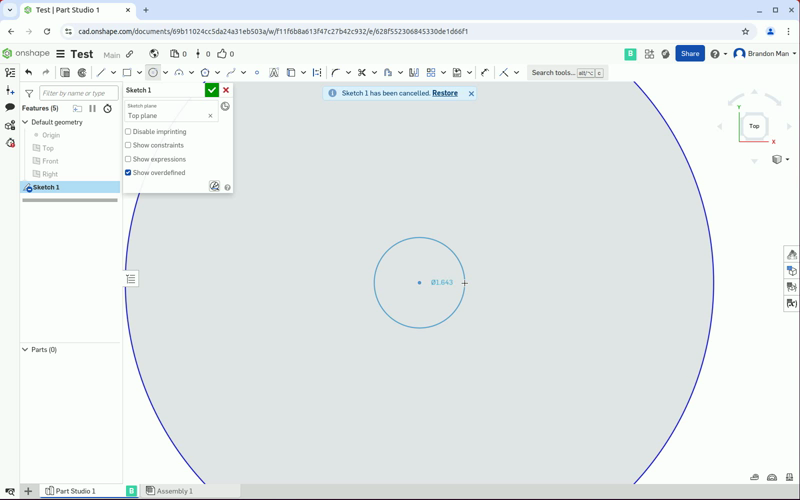
scroll(-6)
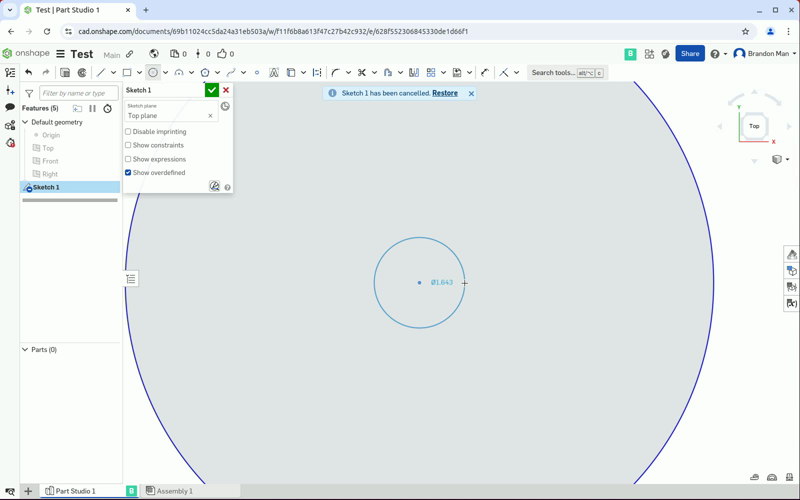
scroll(-6)
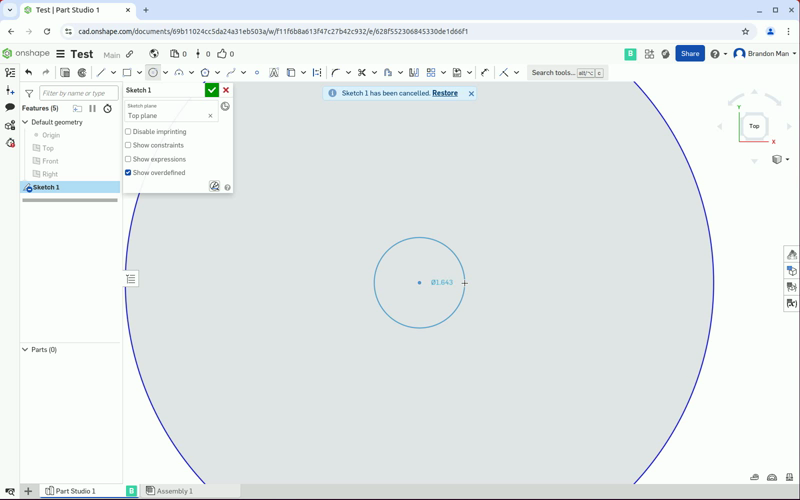
scroll(-6)
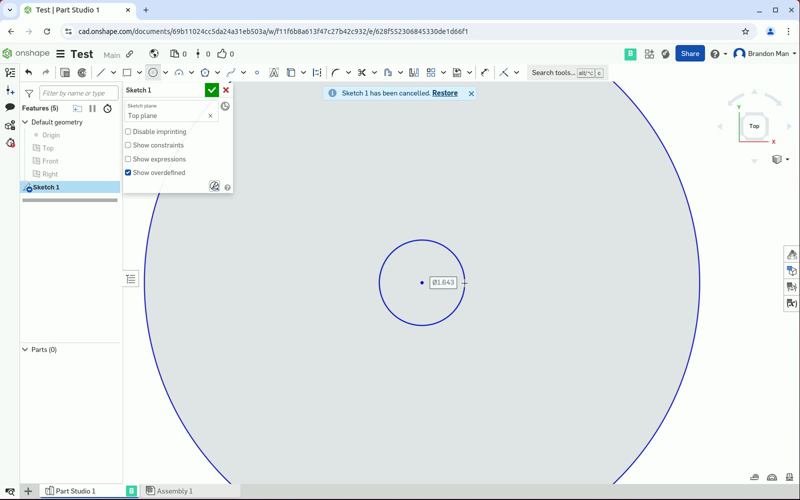
scroll(-6)
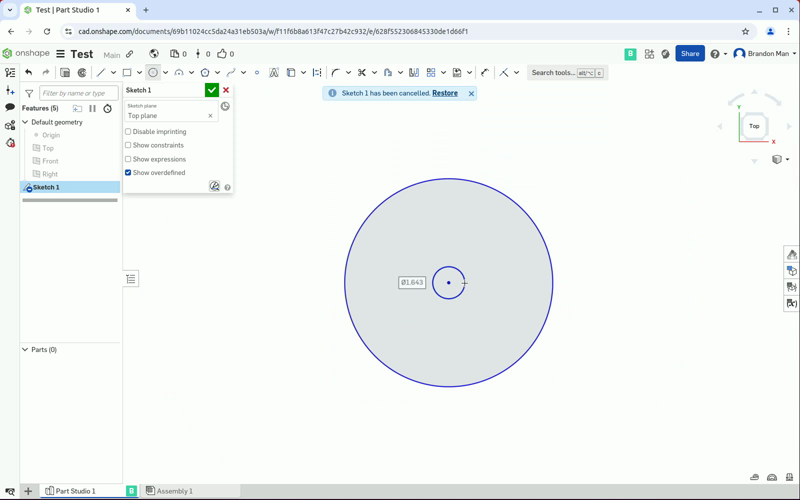
scroll(-6)
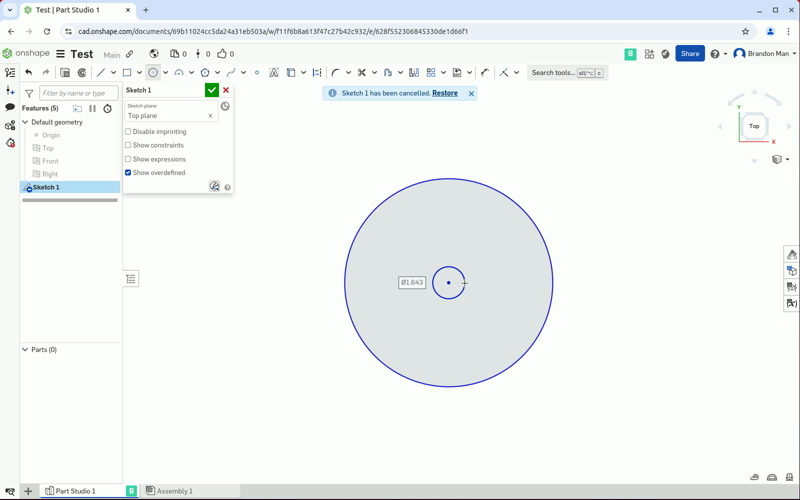
scroll(-6)
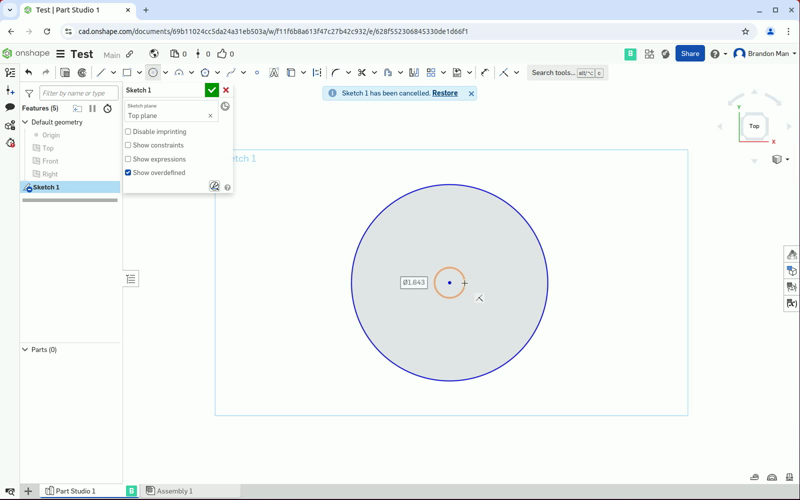
scroll(-6)
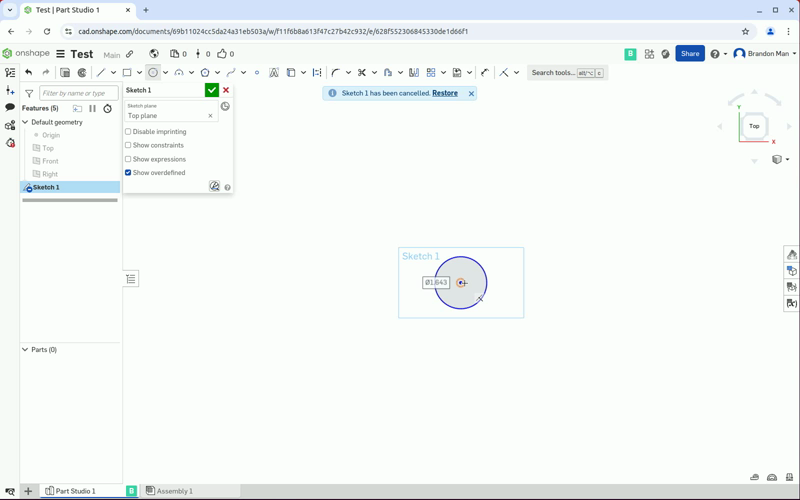
key(esc)
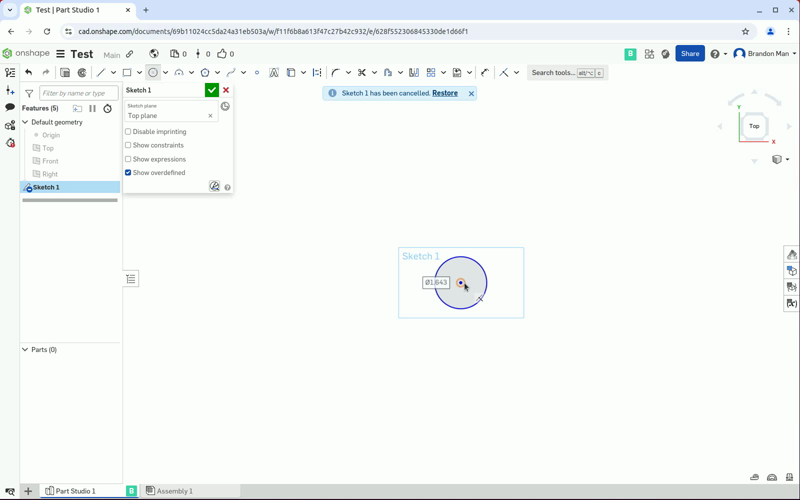
mouse_move(463, 300)
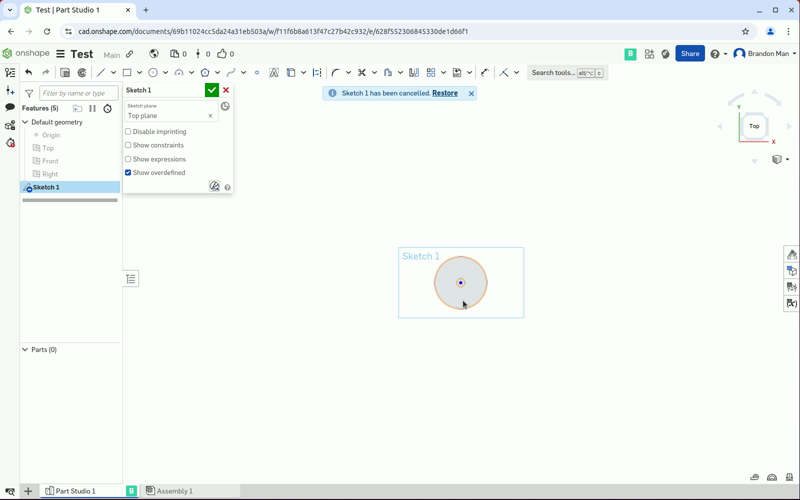
click(463, 300)
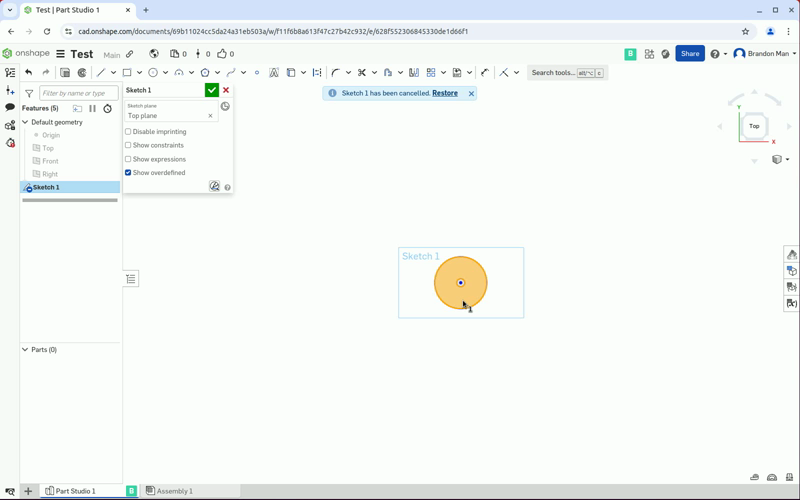
mouse_move(73, 352)
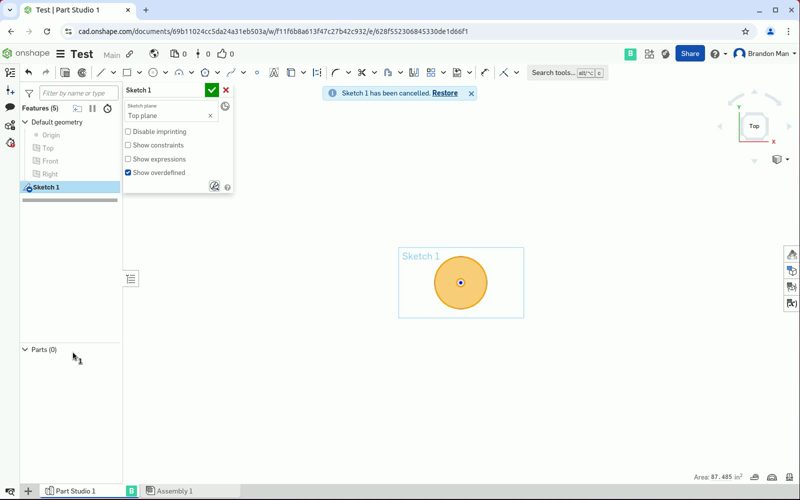
key(shift+y)
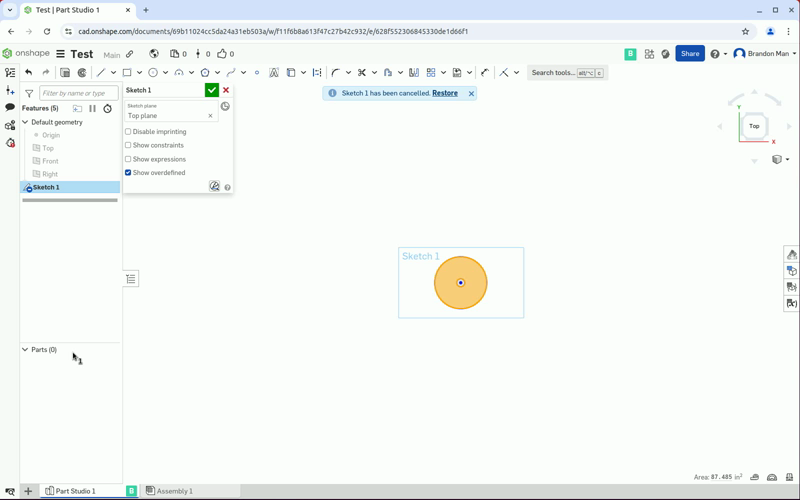
key(shift+e)
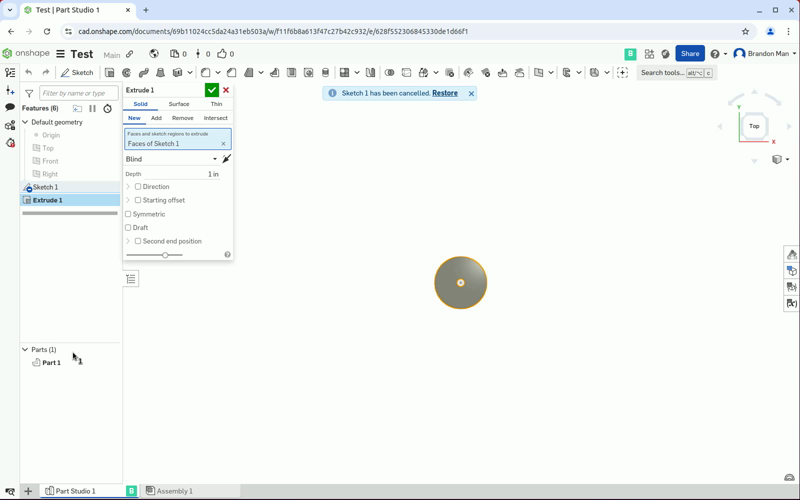
mouse_move(143, 106)
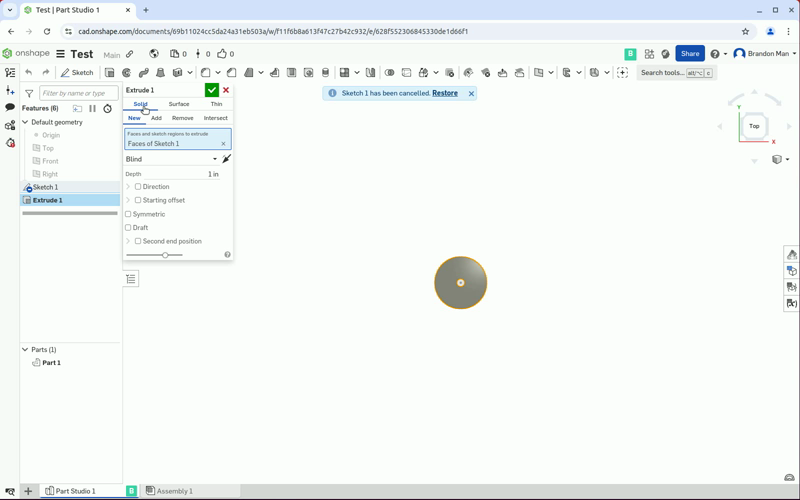
click(143, 106)
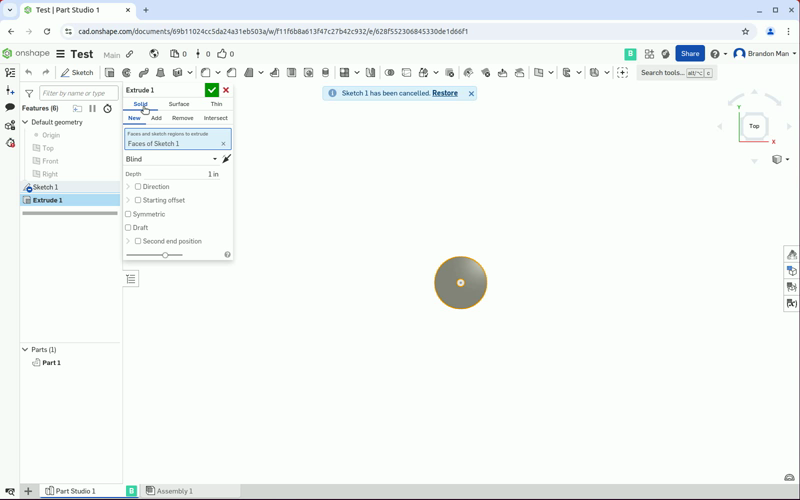
mouse_move(137, 120)
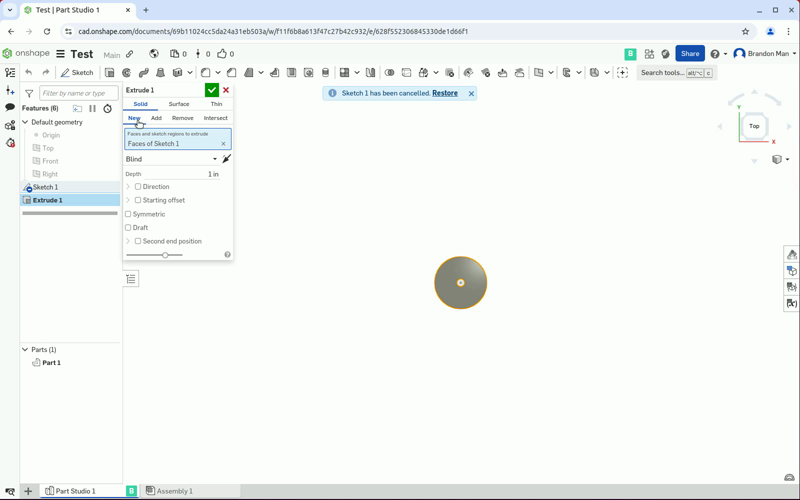
click(137, 120)
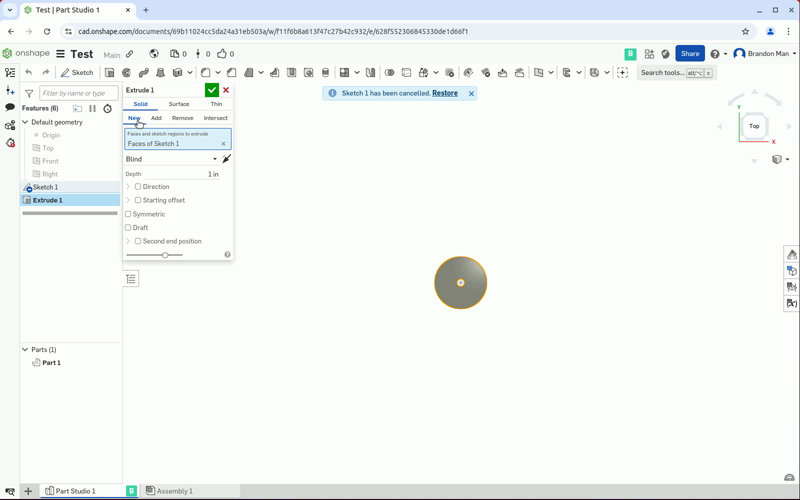
key(tab, 4)
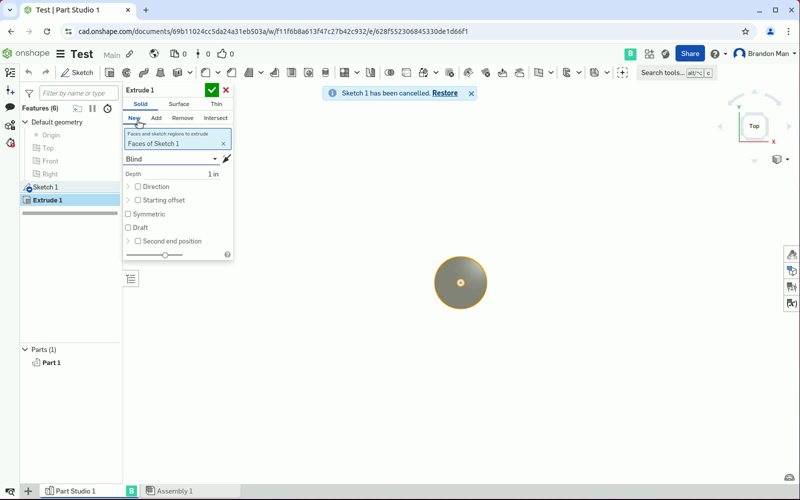
text(5.777)
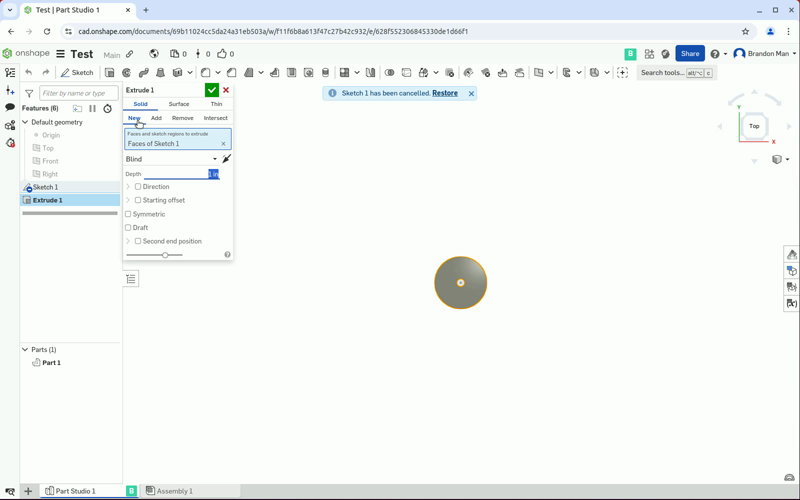
key(enter)
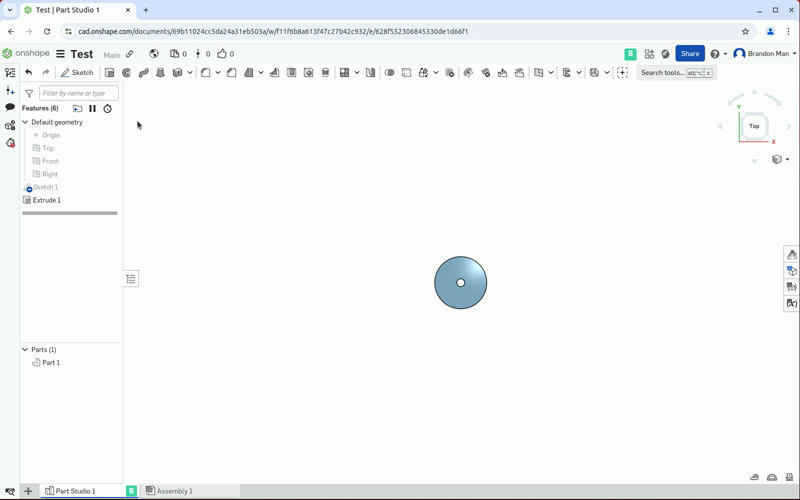
key(shift+h)
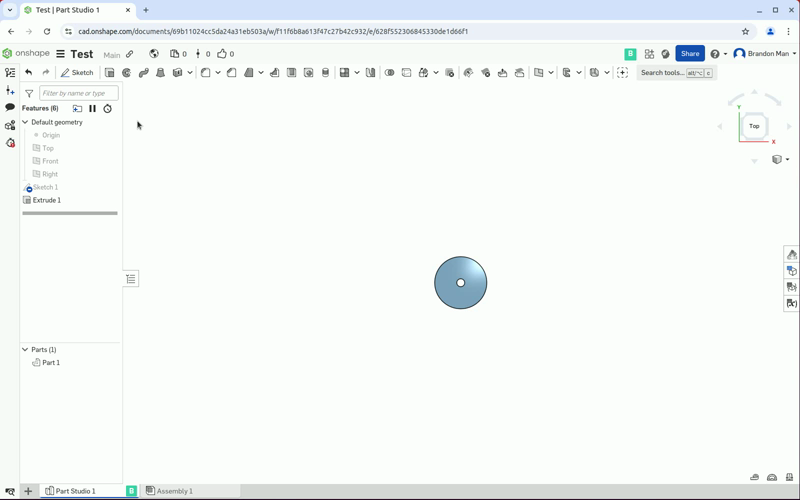
key(shift+h)
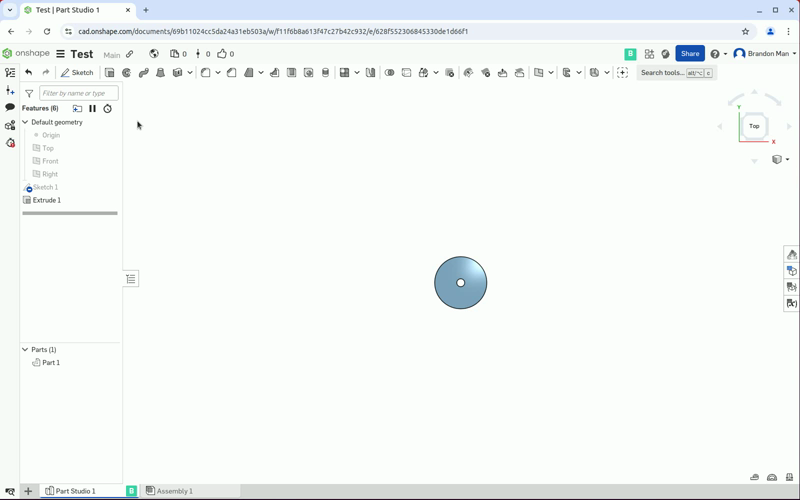
mouse_move(73, 189)
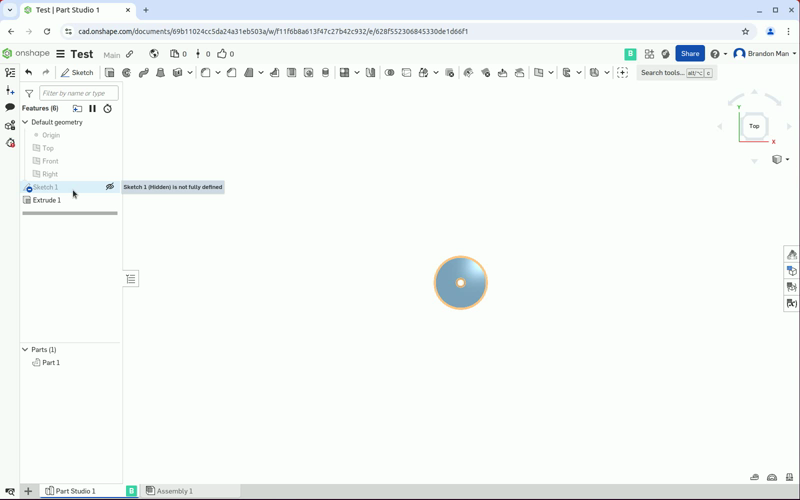
click(73, 189)
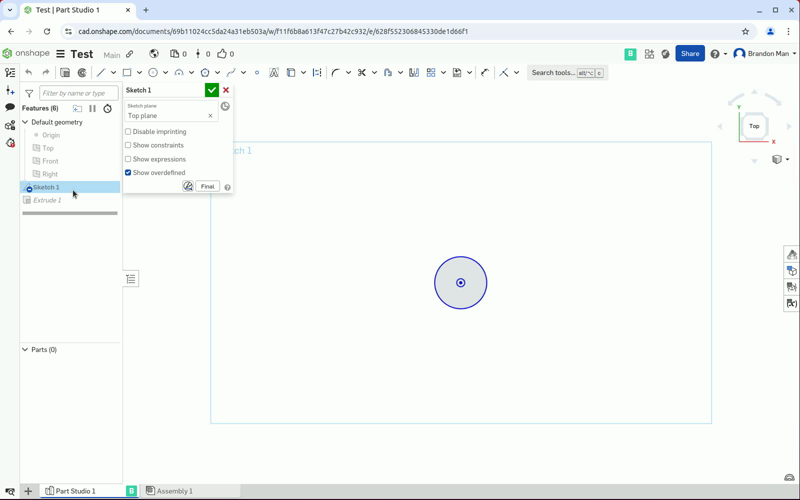
mouse_move(229, 92)
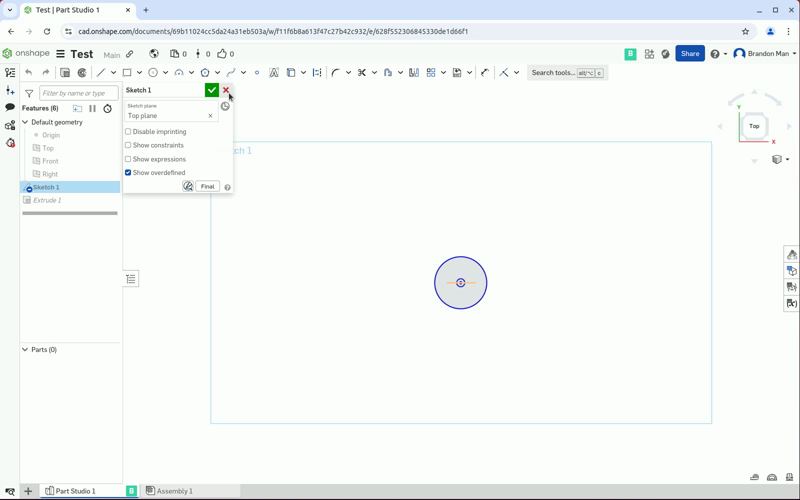
click(229, 92)
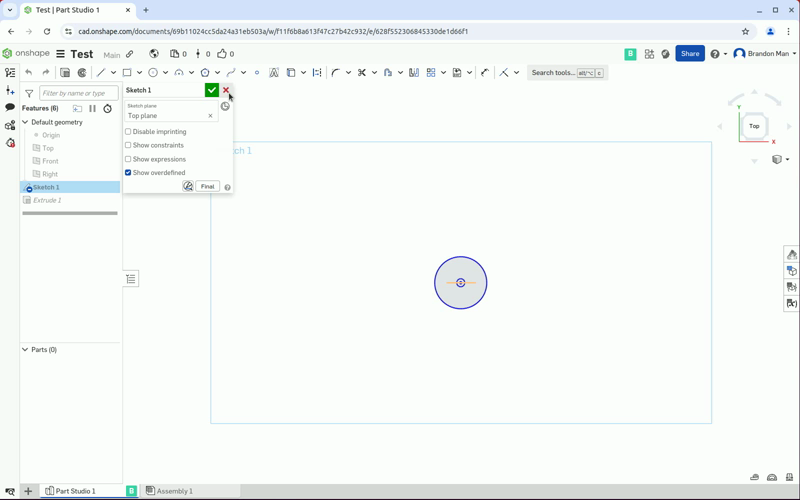
key(shift+s)
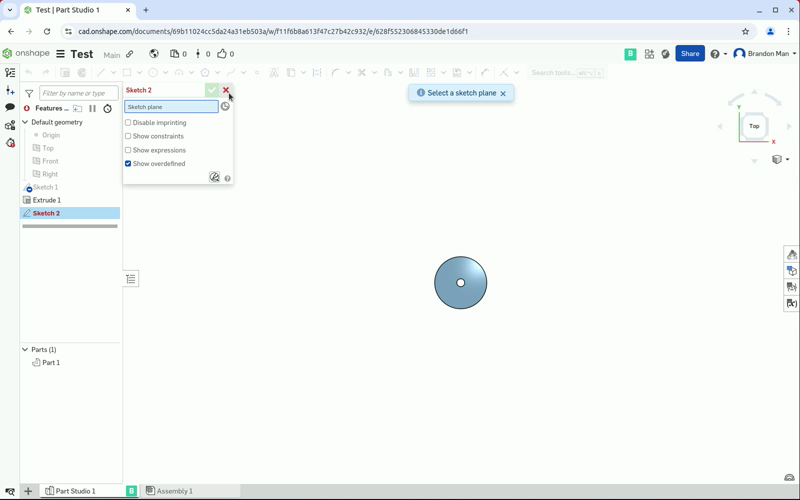
mouse_move(73, 150)
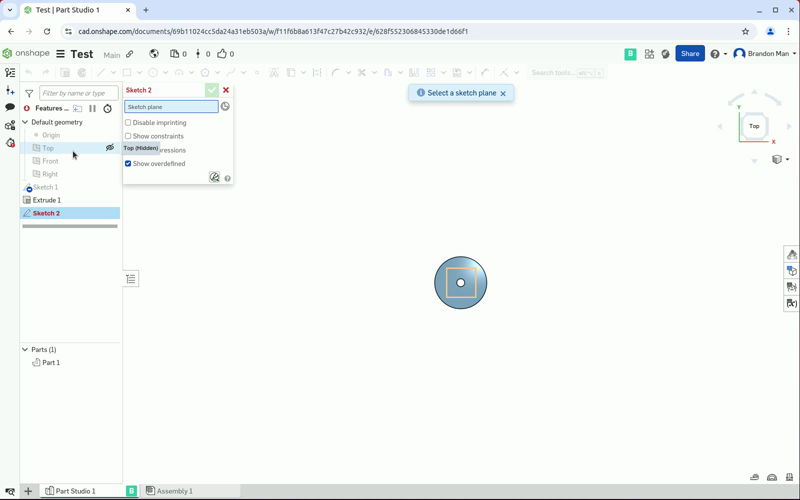
click(73, 150)
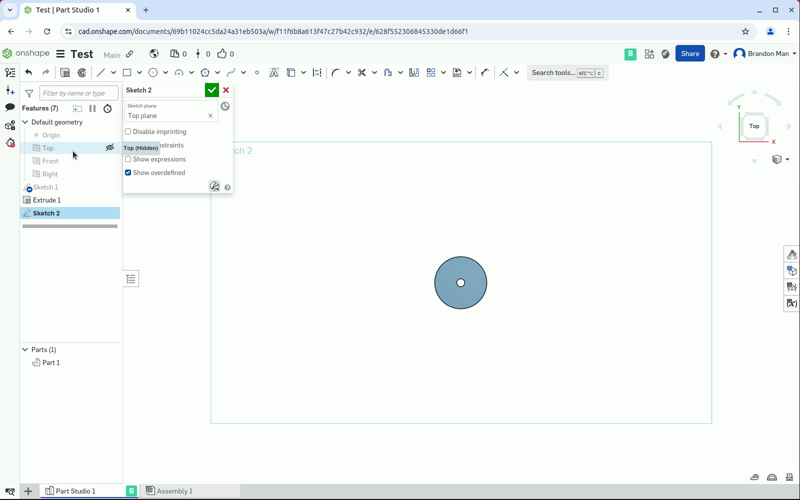
mouse_move(73, 352)
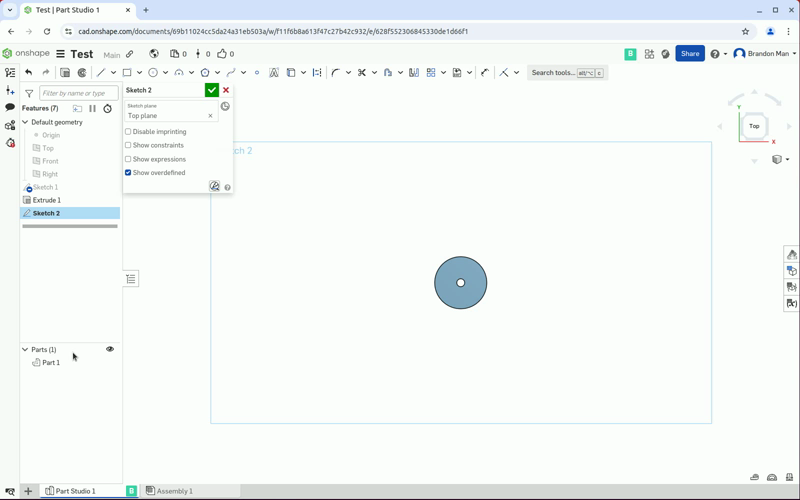
key(y)
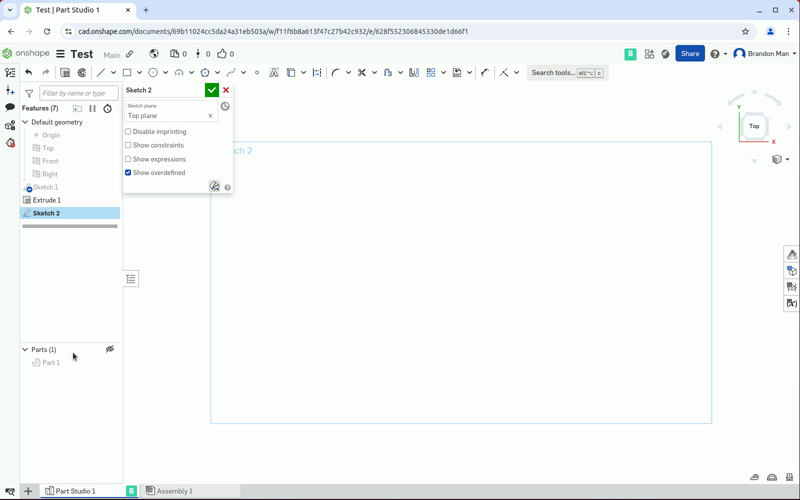
key(c)
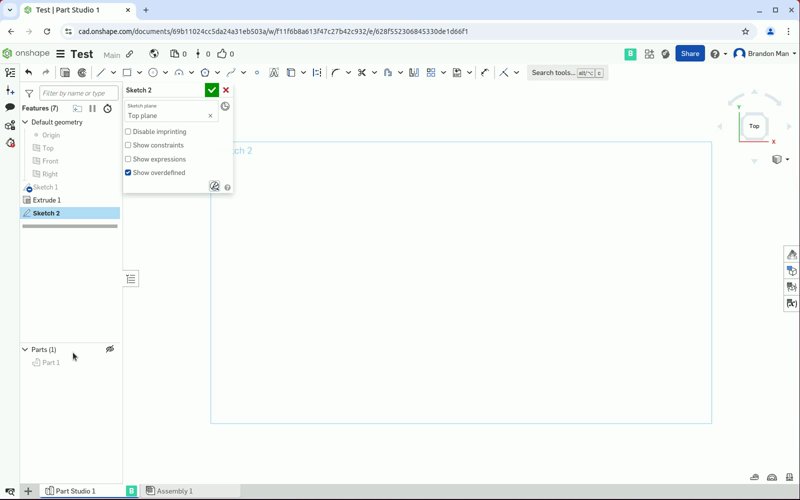
key_down(shift)
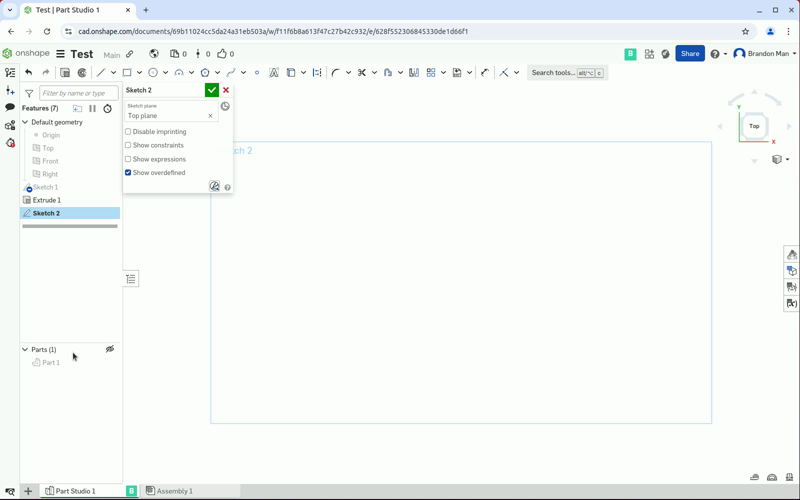
mouse_move(461, 282)
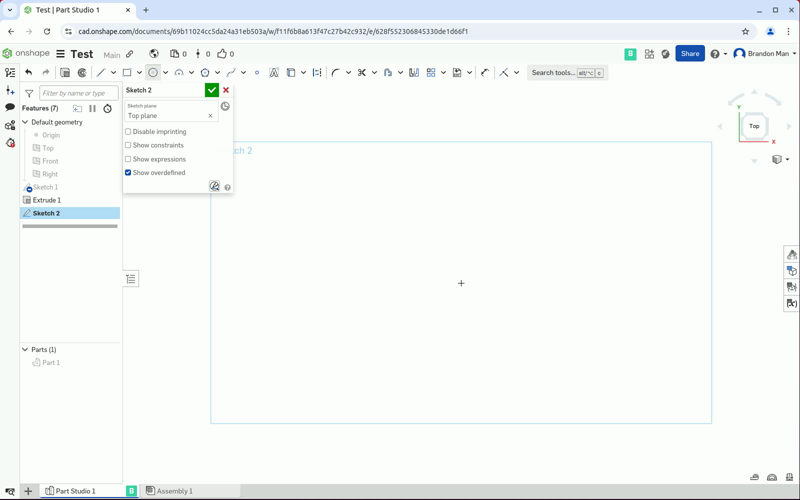
click(461, 282)
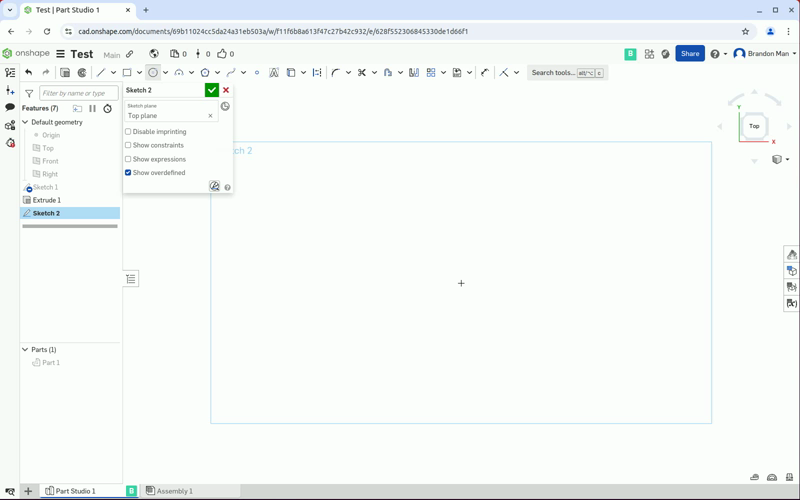
key_up(shift)
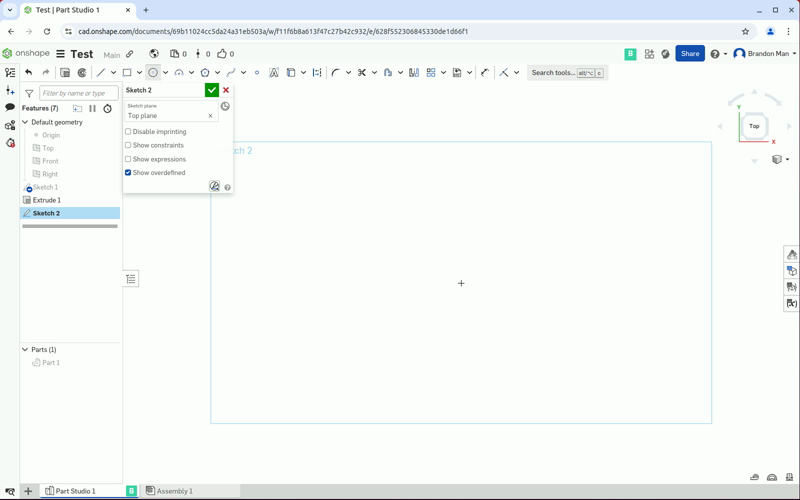
mouse_move(466, 282)
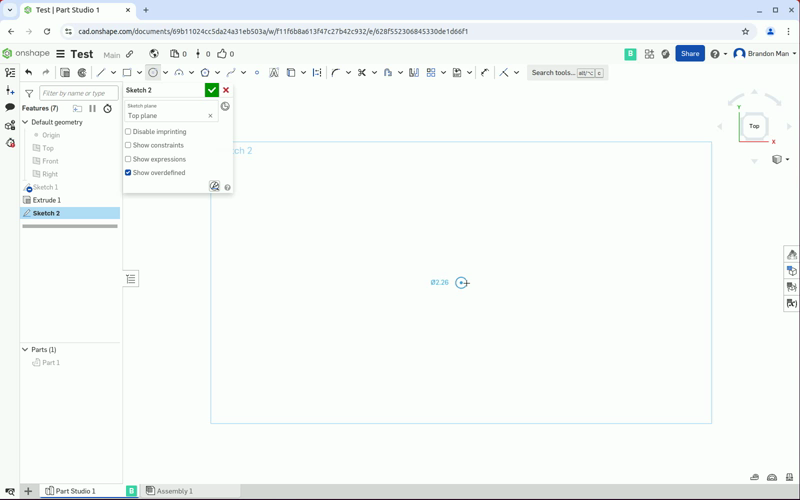
click(466, 282)
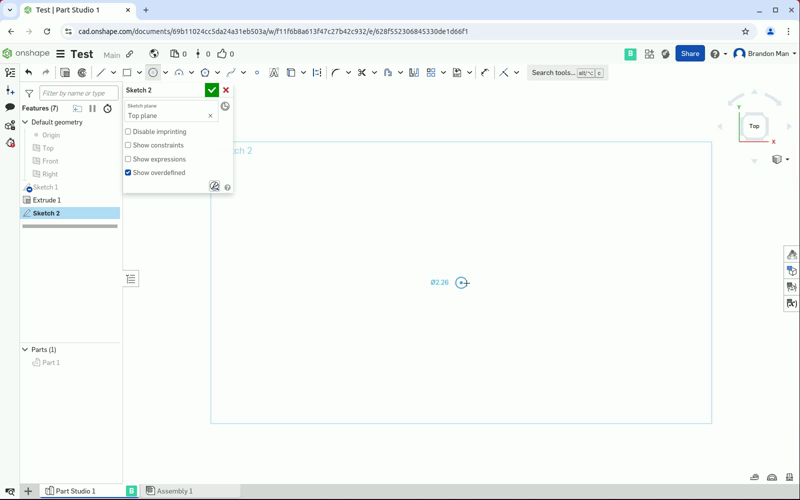
key(esc)
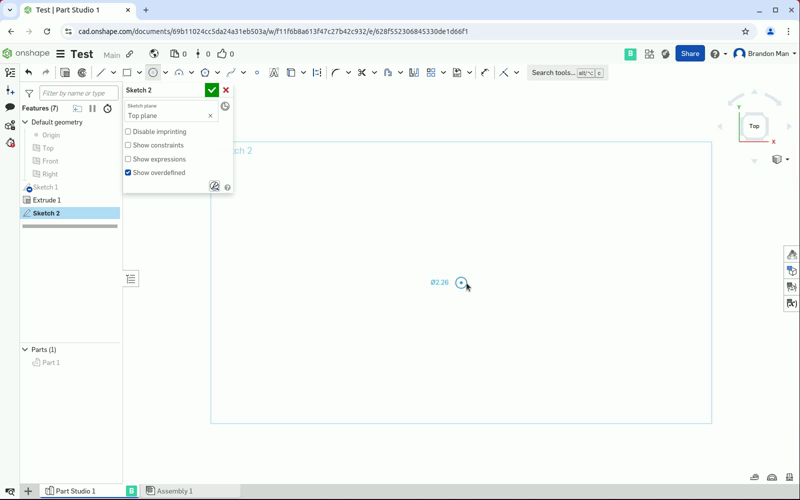
mouse_move(461, 287)
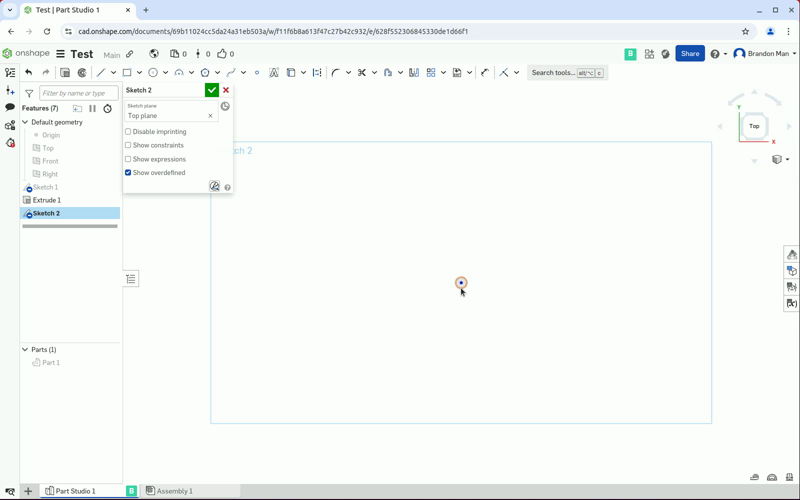
scroll(6)
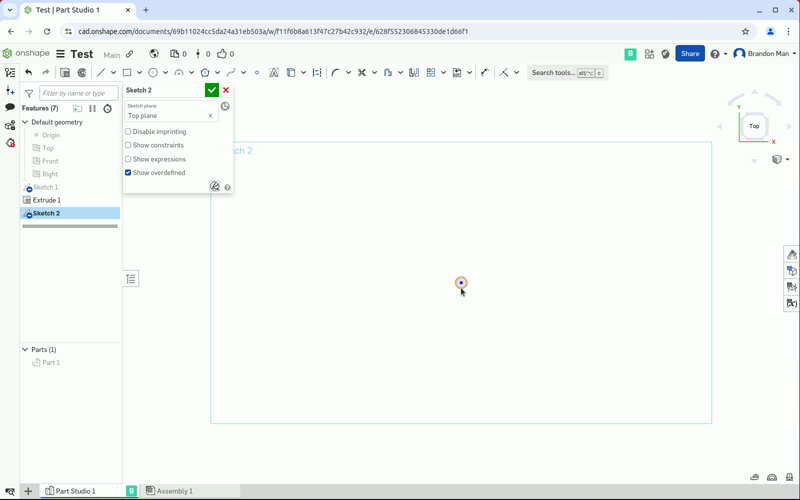
scroll(6)
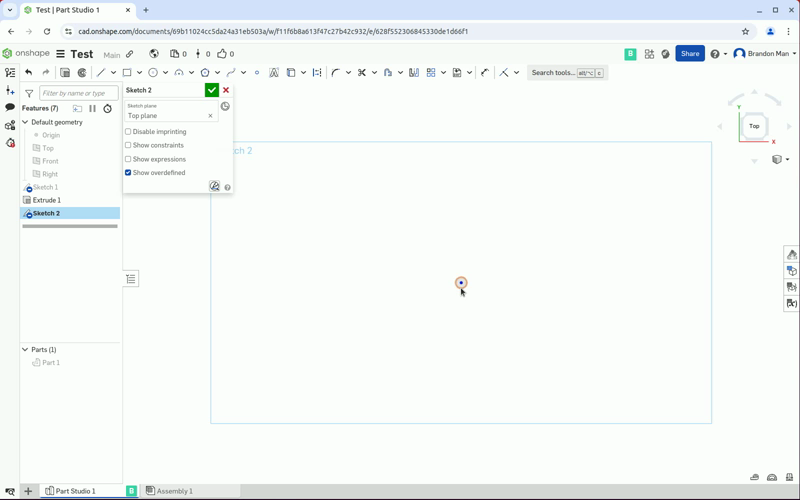
scroll(6)
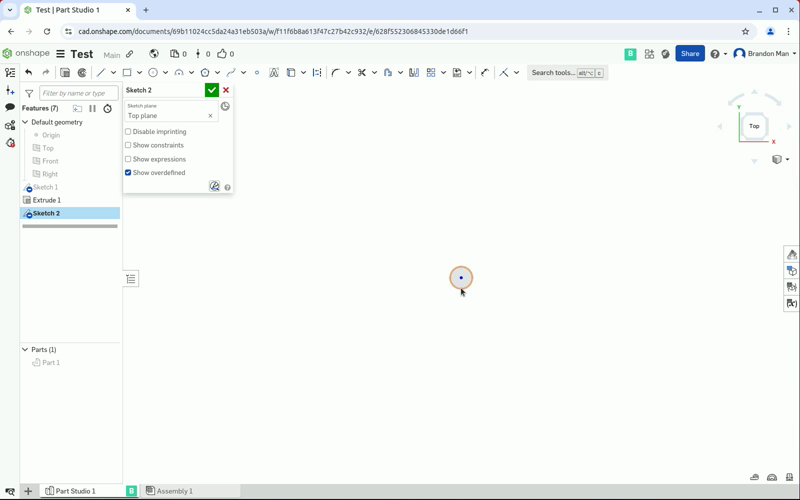
scroll(6)
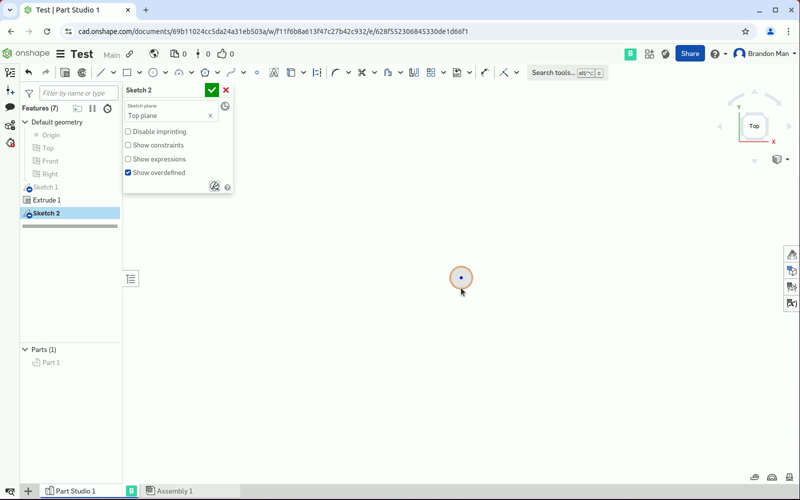
scroll(6)
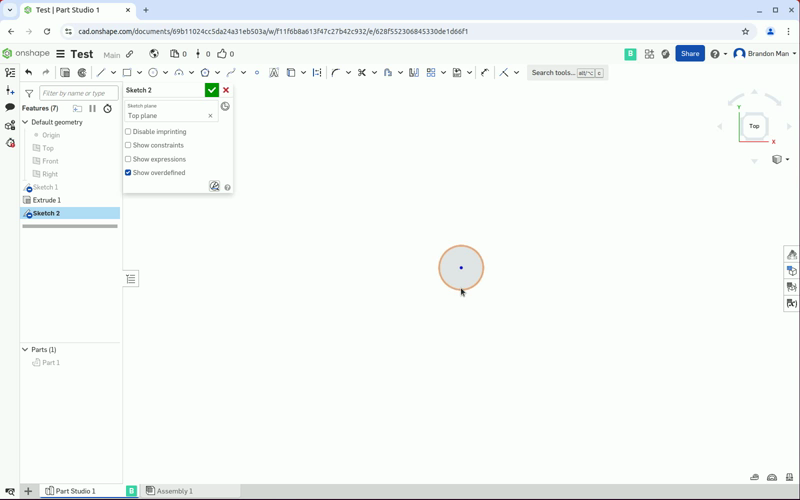
scroll(6)
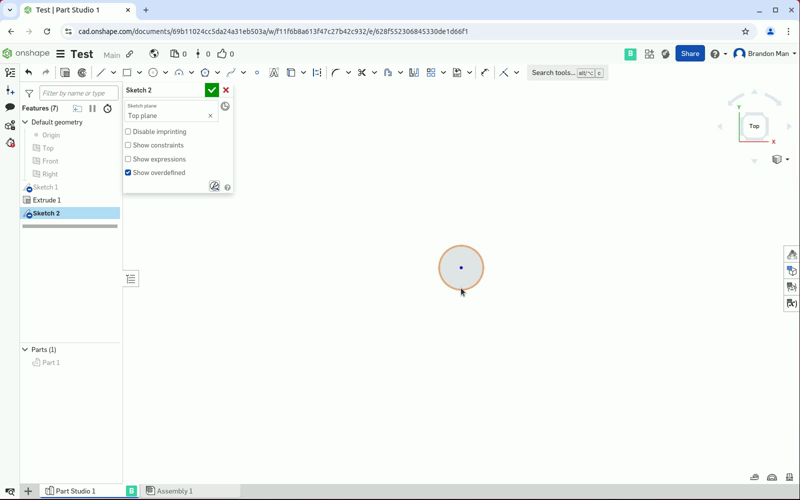
scroll(6)
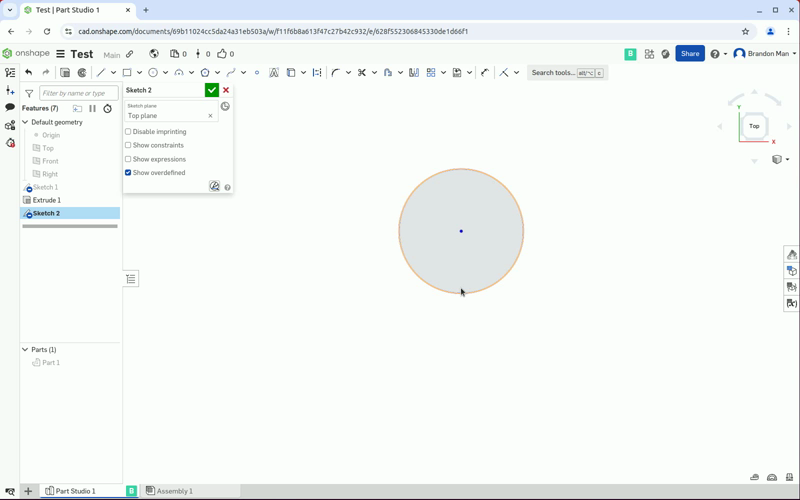
click(461, 287)
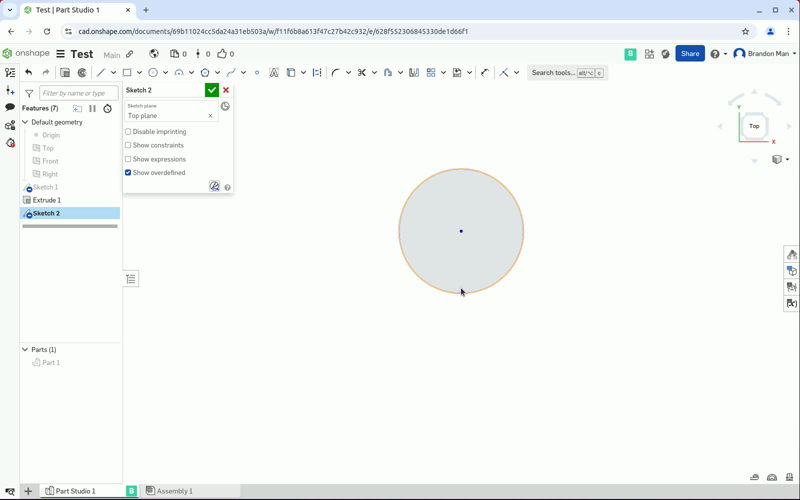
scroll(-6)
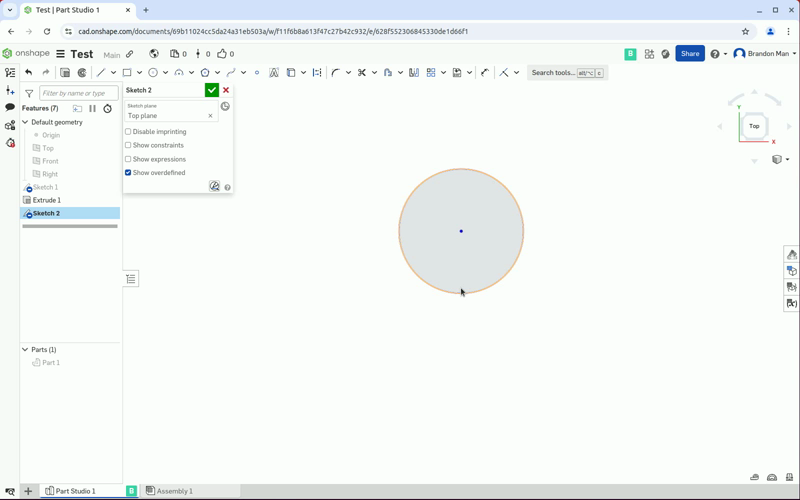
scroll(-6)
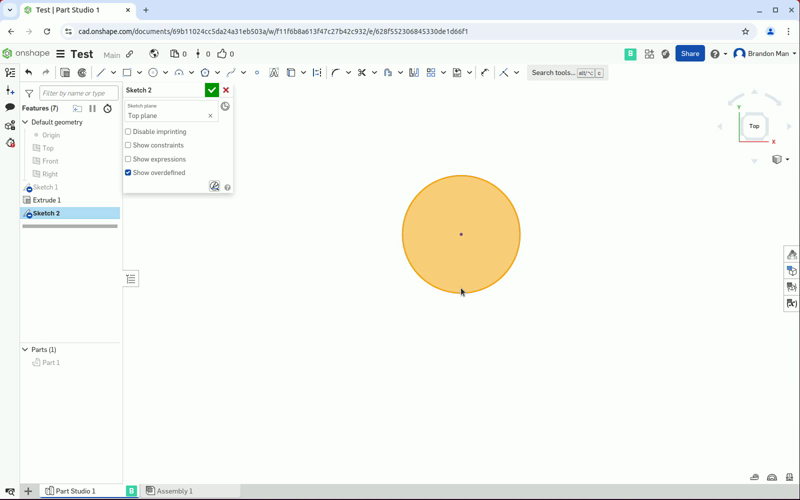
scroll(-6)
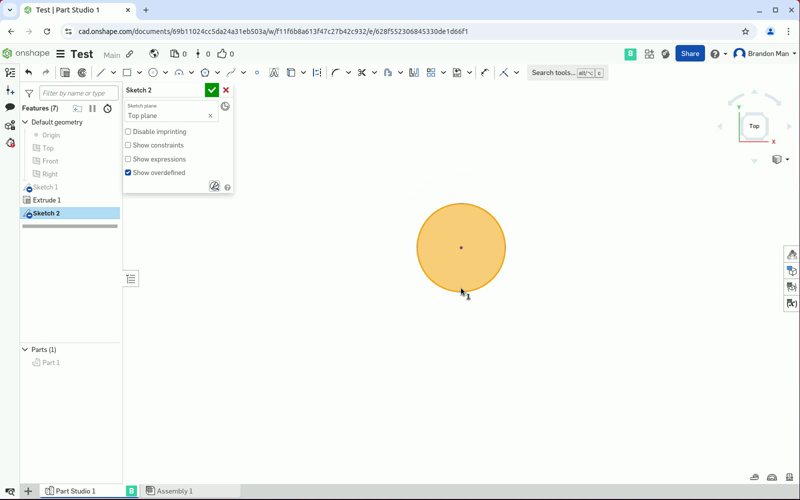
scroll(-6)
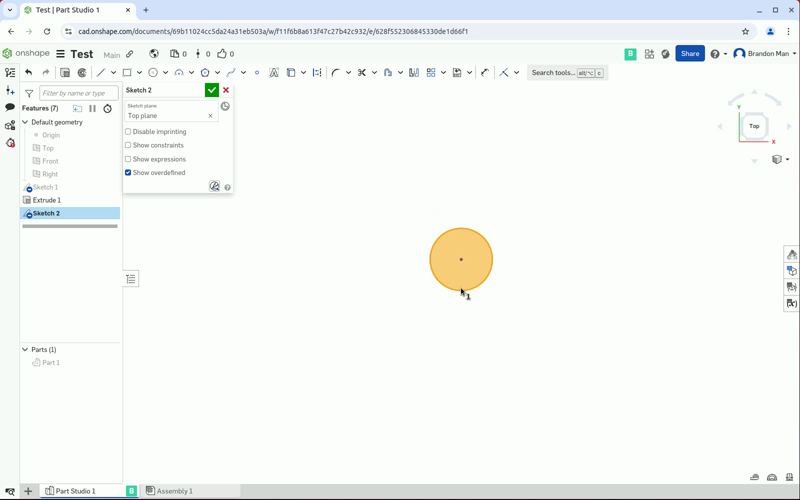
scroll(-6)
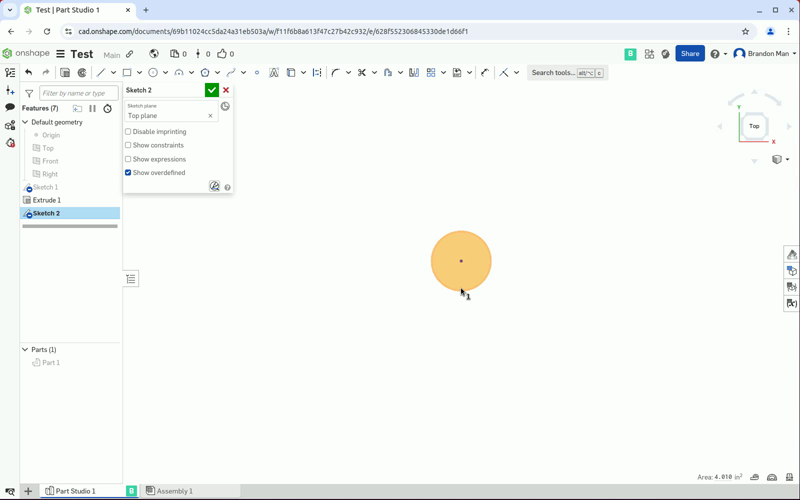
scroll(-6)
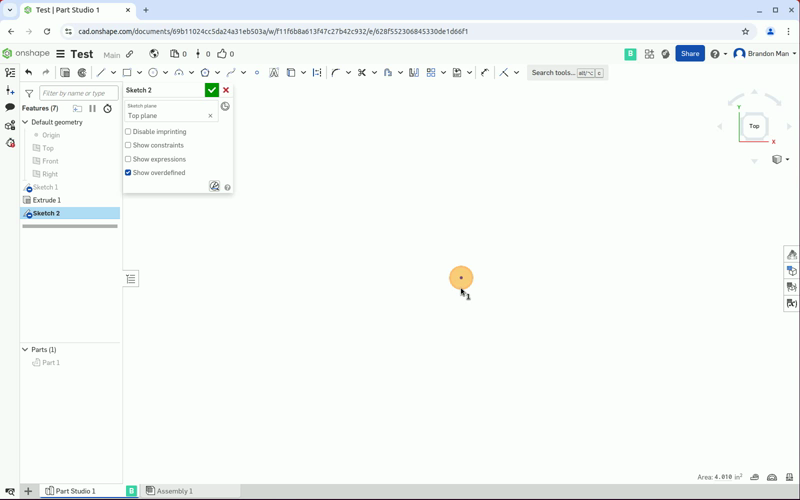
scroll(-6)
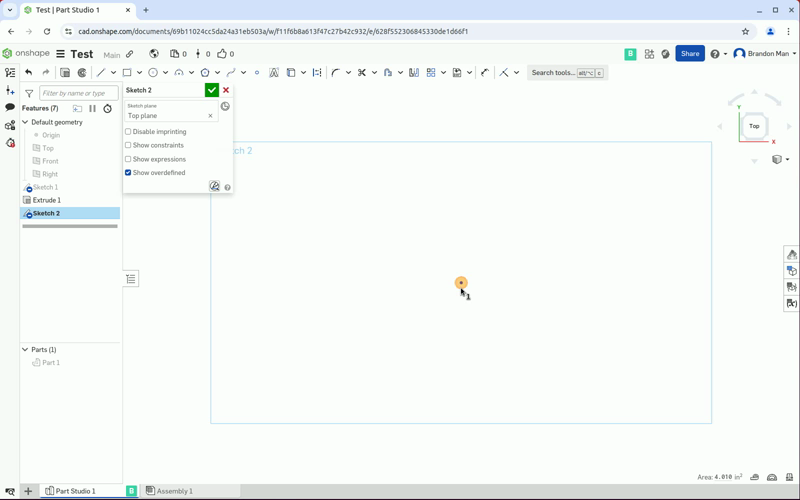
mouse_move(73, 352)
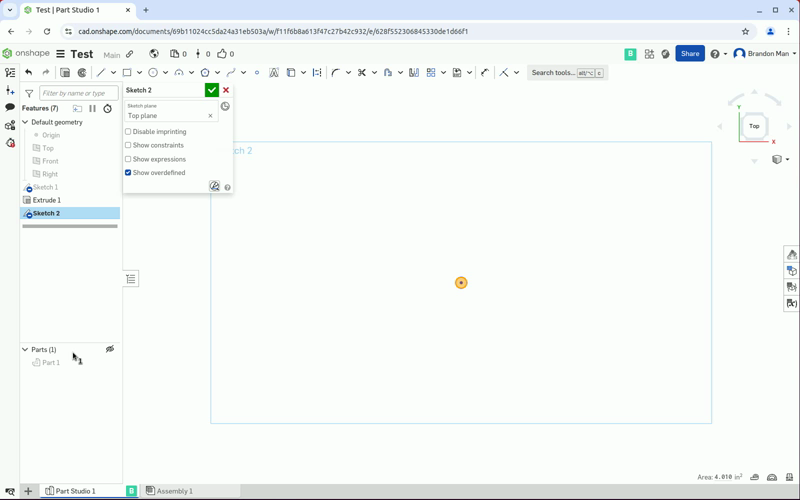
key(shift+y)
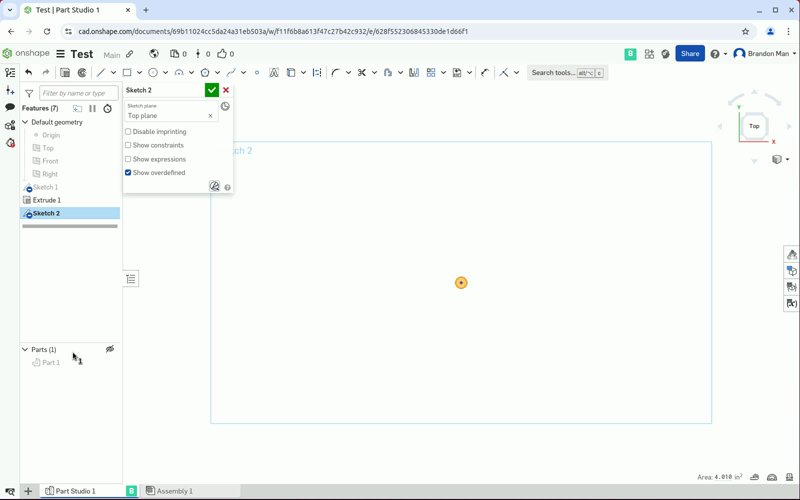
key(shift+e)
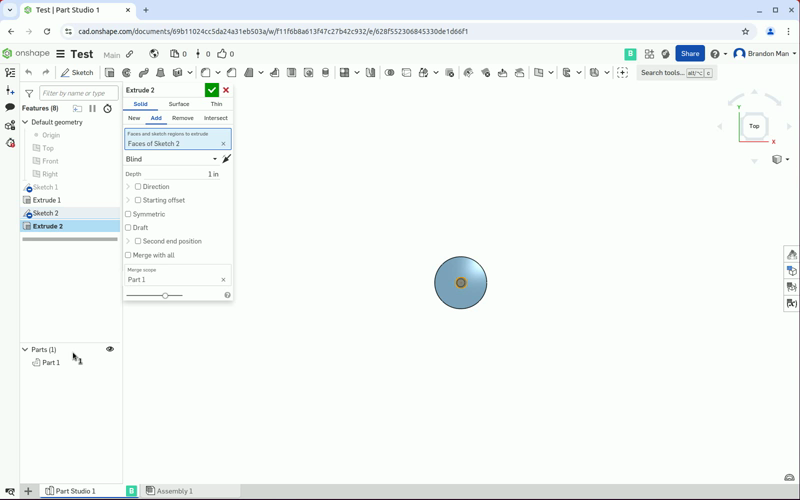
mouse_move(143, 106)
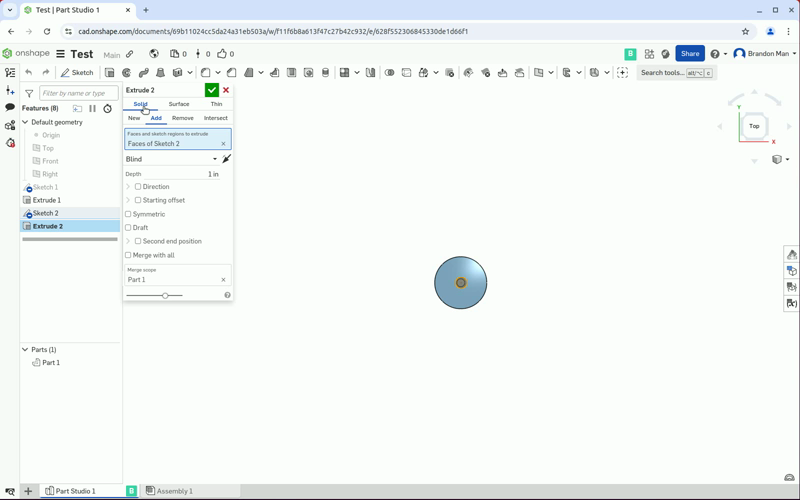
click(143, 106)
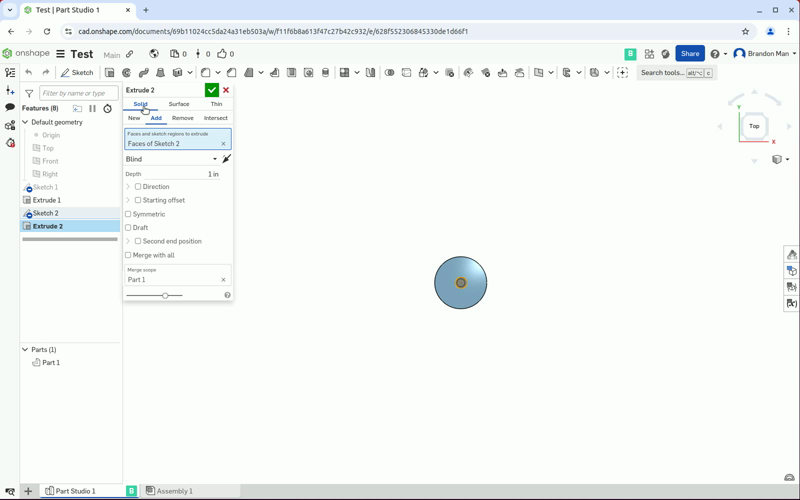
mouse_move(137, 120)
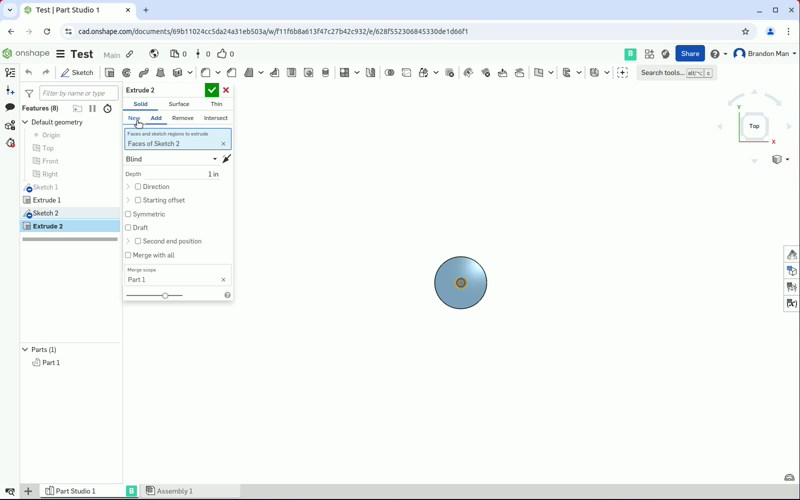
click(137, 120)
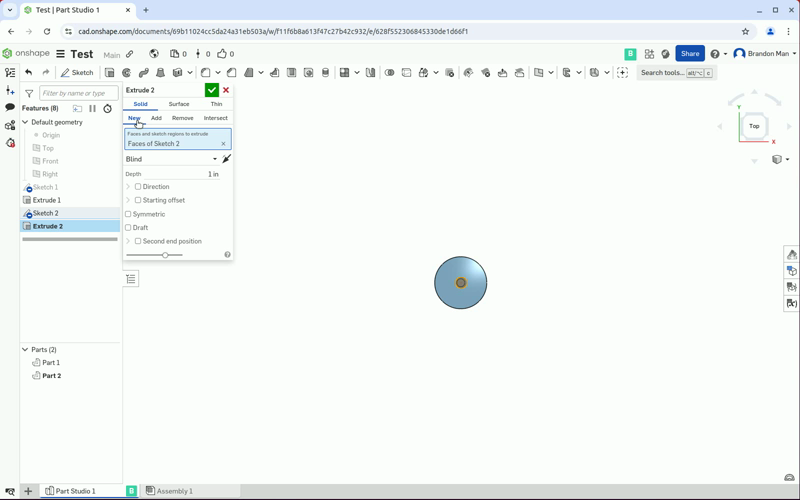
key(tab, 4)
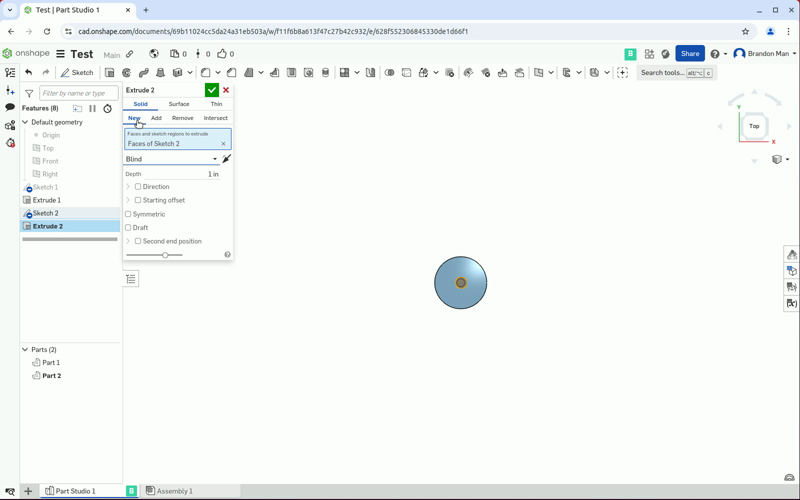
text(6.981)
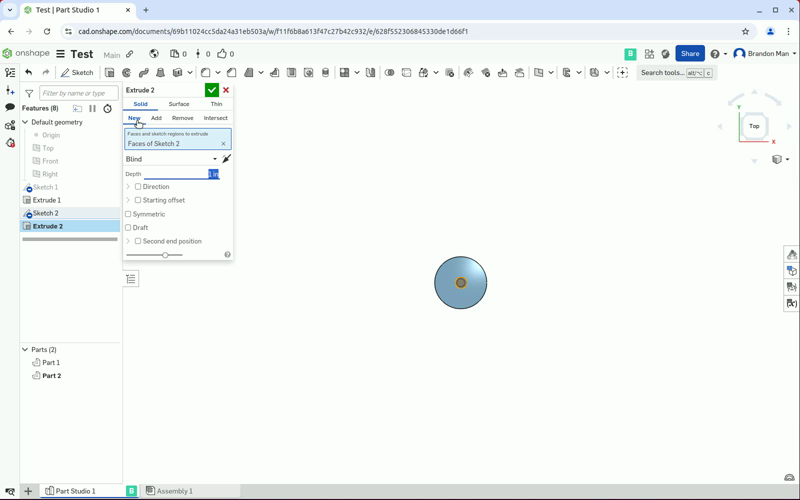
key(enter)
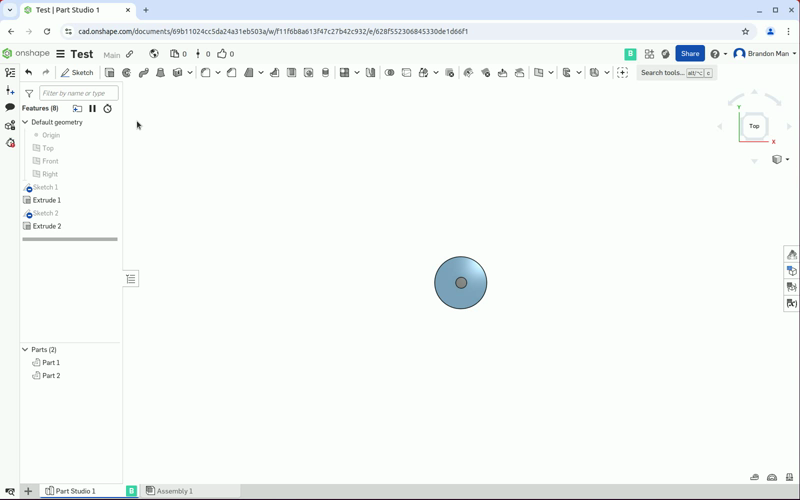
key(shift+h)
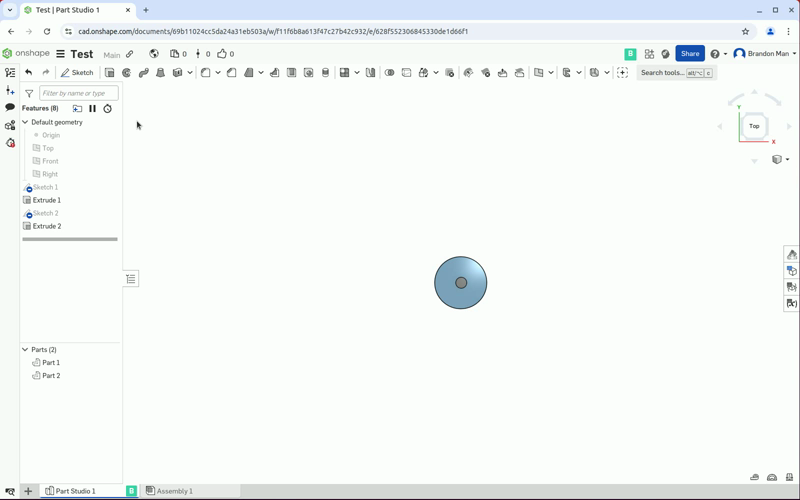
key(shift+h)
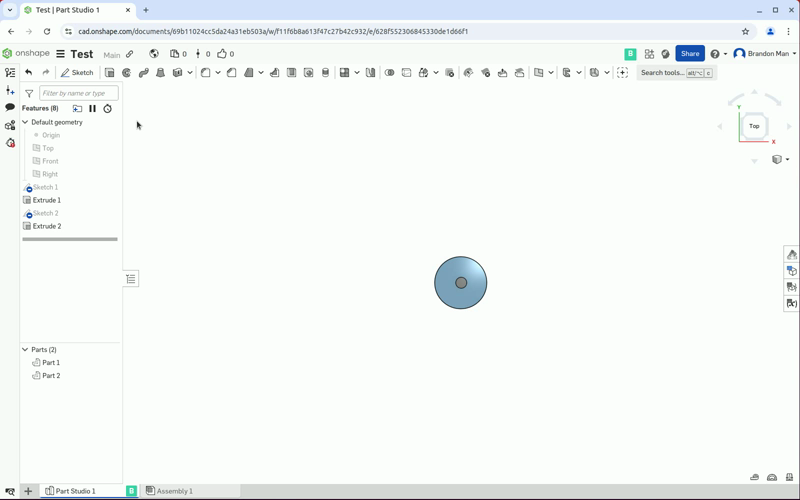
key(shift+7)
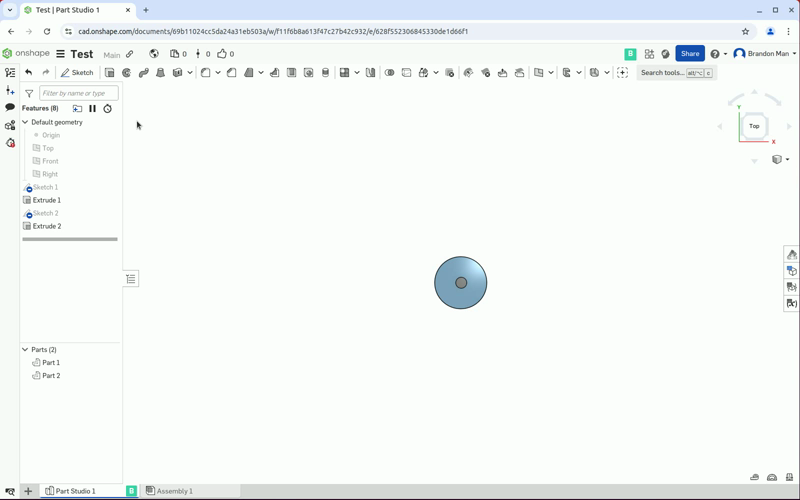
key(up, 3)
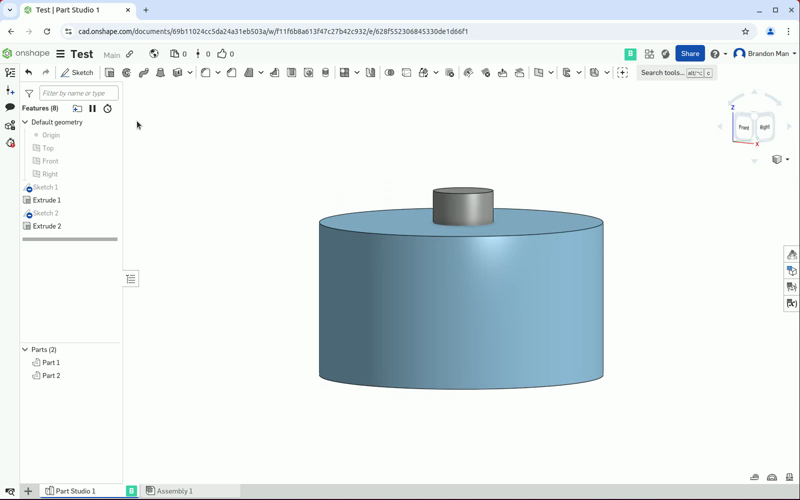
key(left, 3)
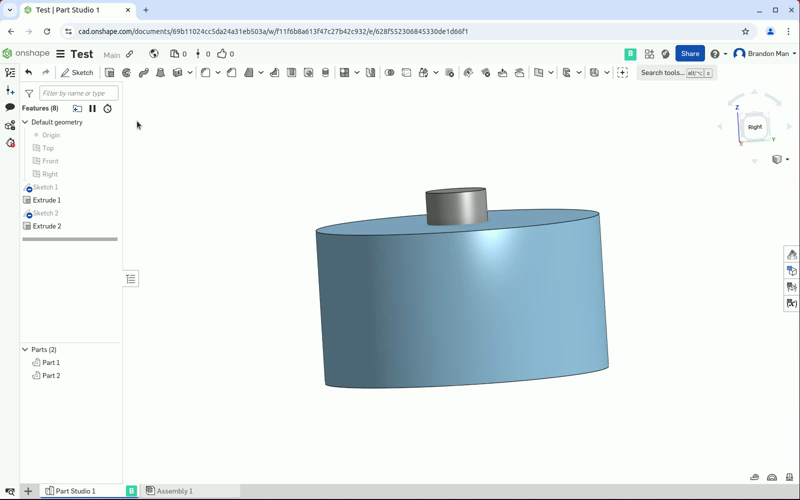
key(right, 3)
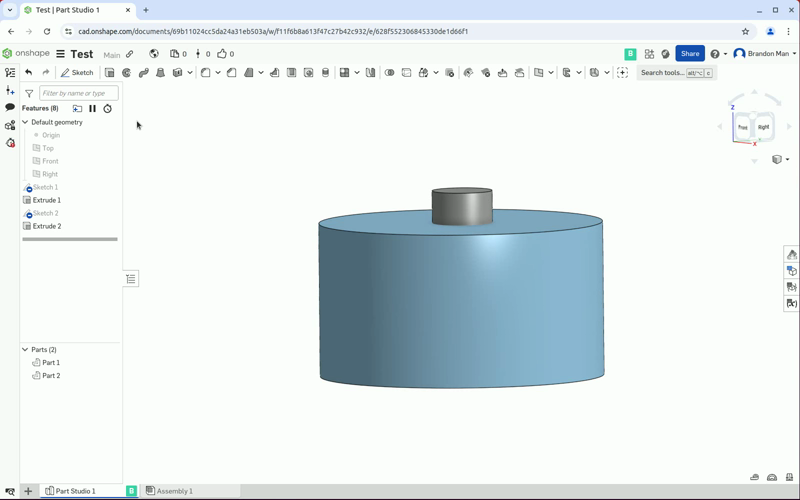
key(down, 3)
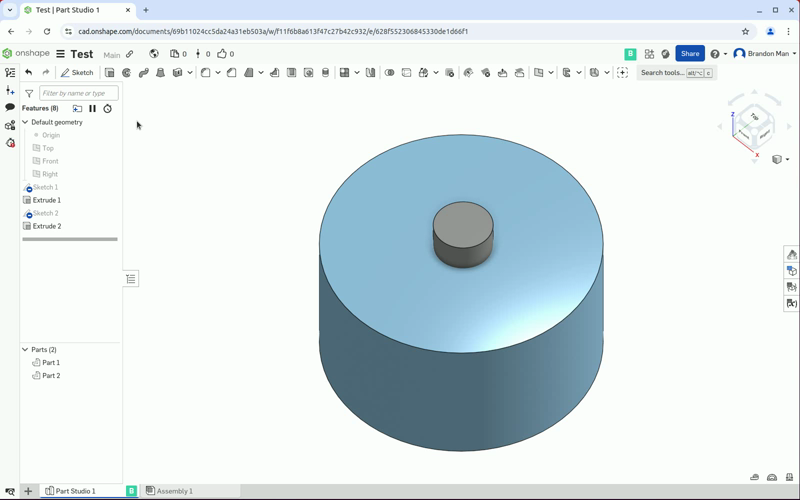
mouse_move(73, 189)
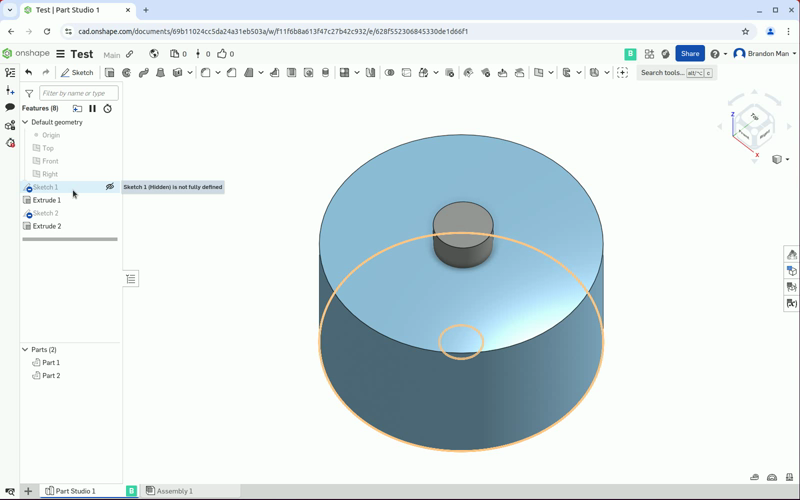
click(73, 189)